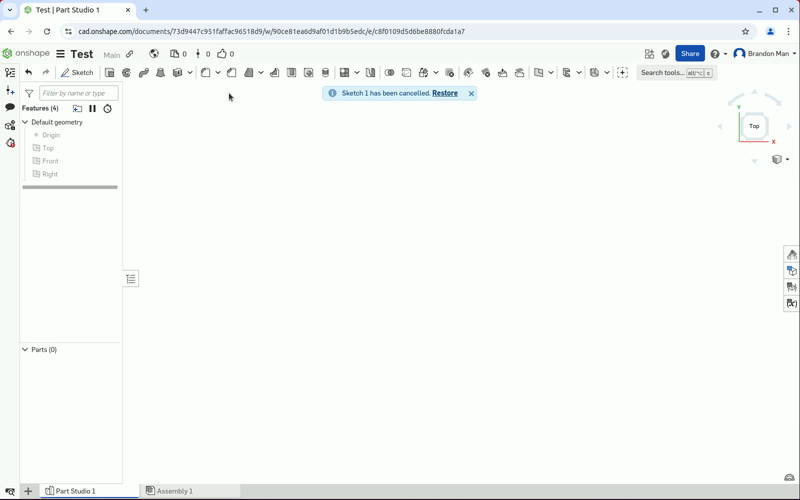
key(shift+h)
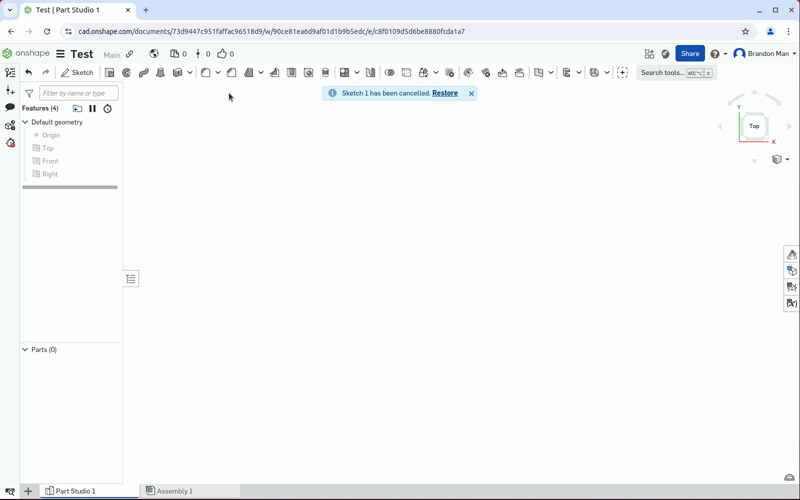
key(shift+s)
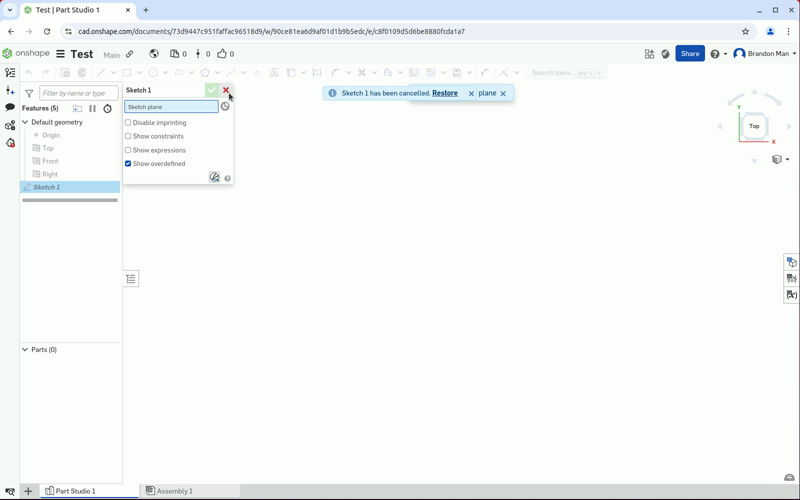
mouse_move(73, 150)
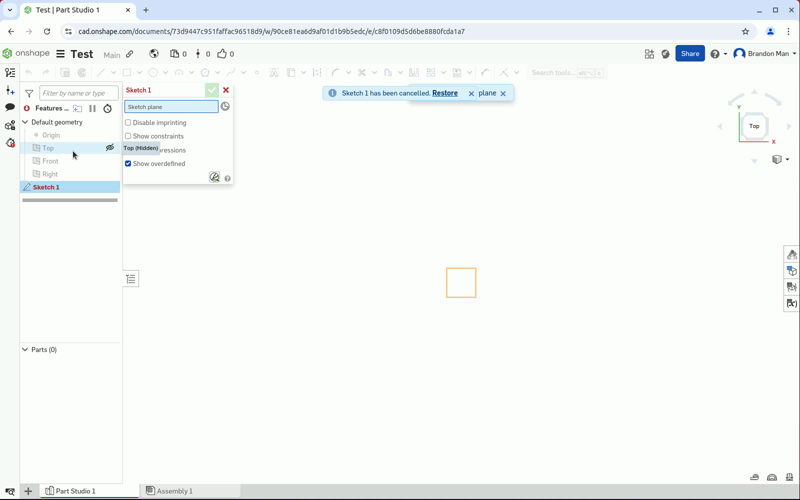
click(73, 150)
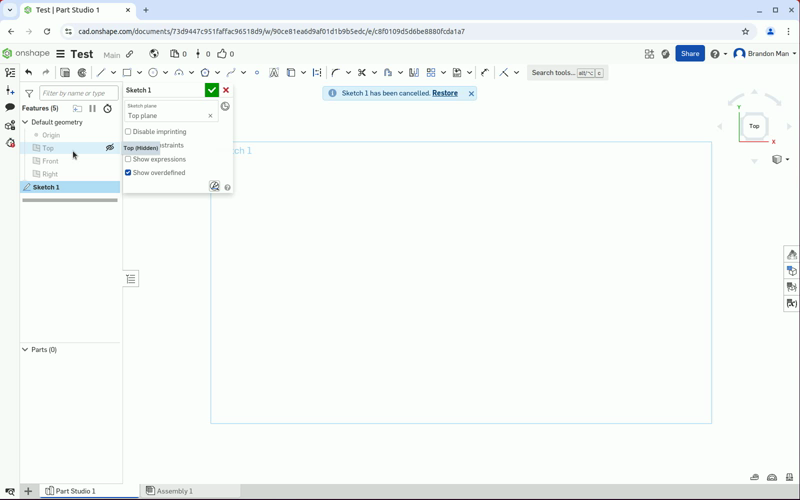
mouse_move(73, 352)
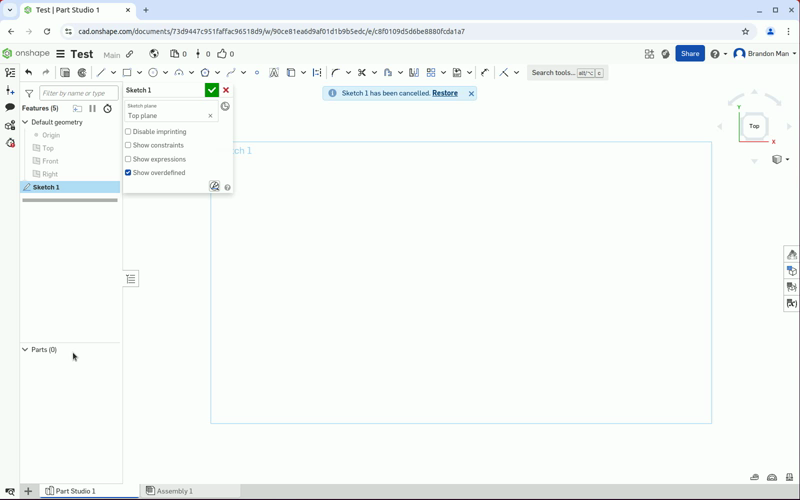
key(y)
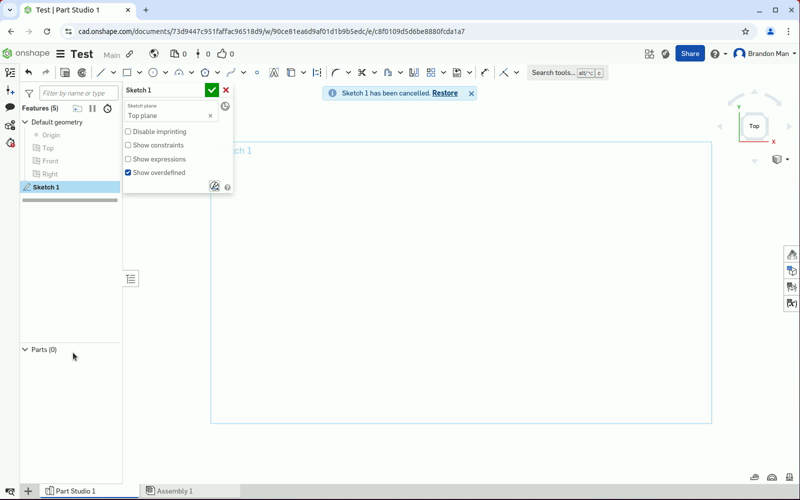
key(l)
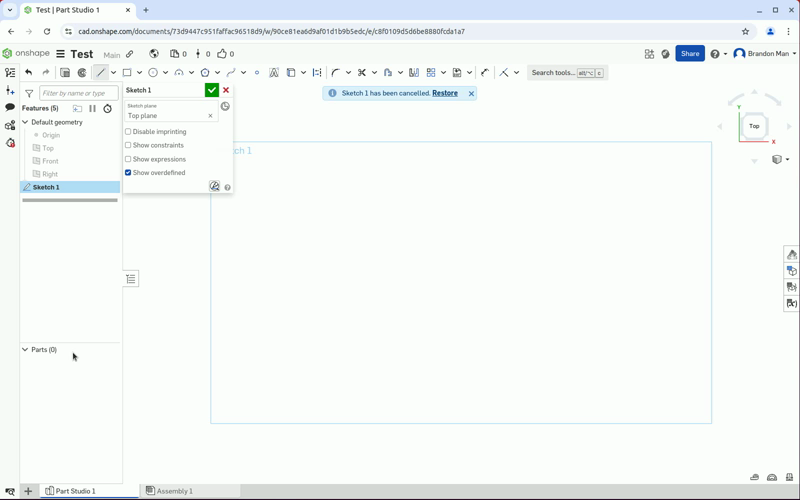
key_down(shift)
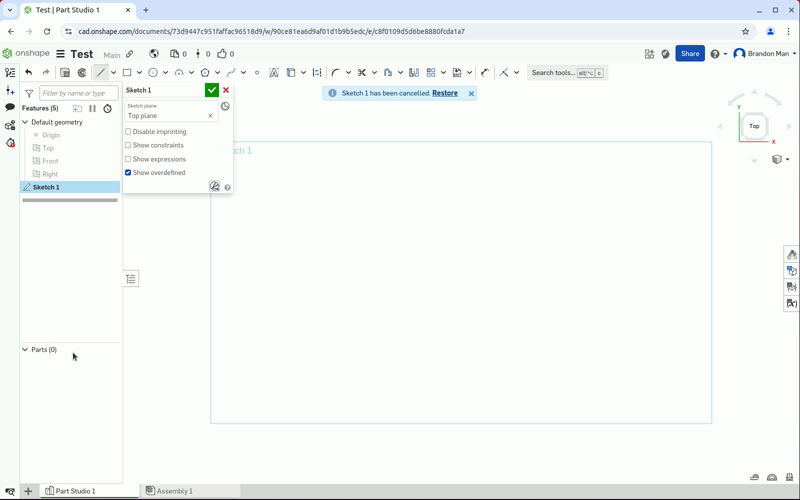
mouse_move(460, 282)
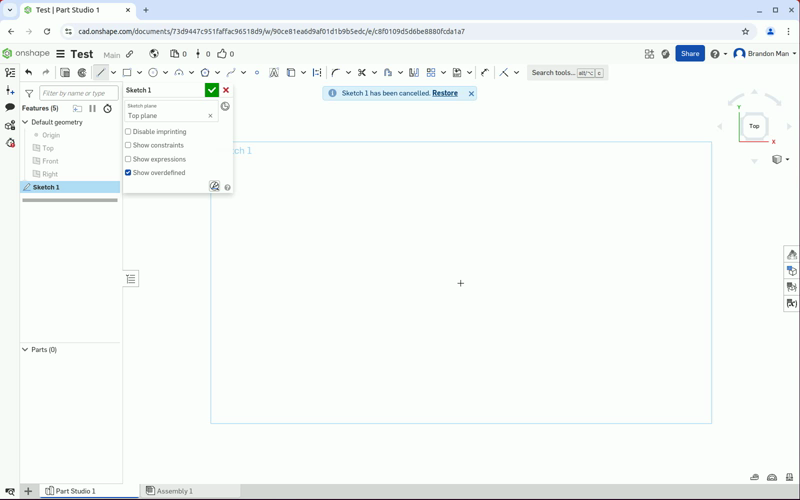
click(460, 282)
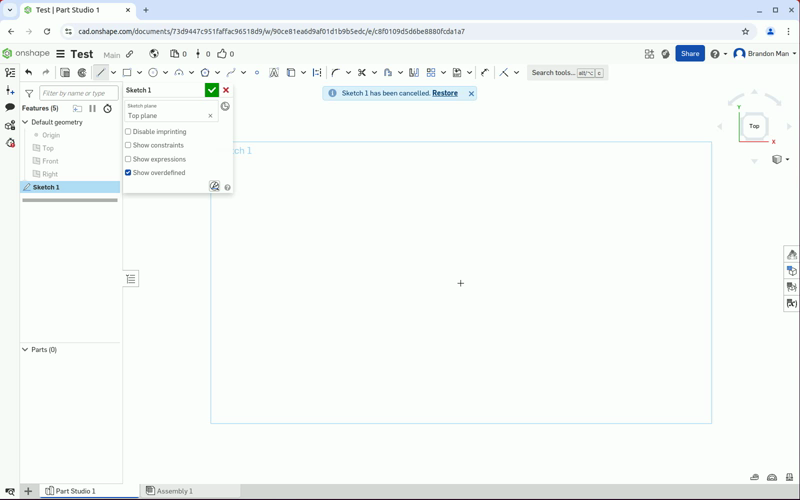
key_up(shift)
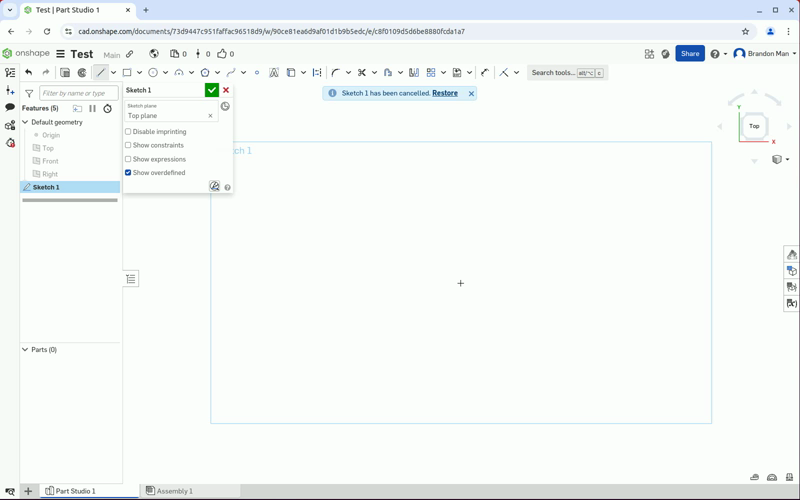
key_down(shift)
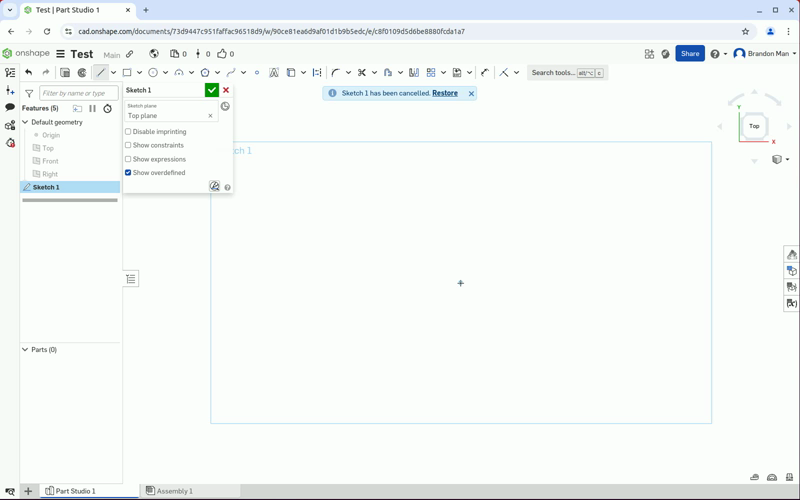
mouse_move(573, 245)
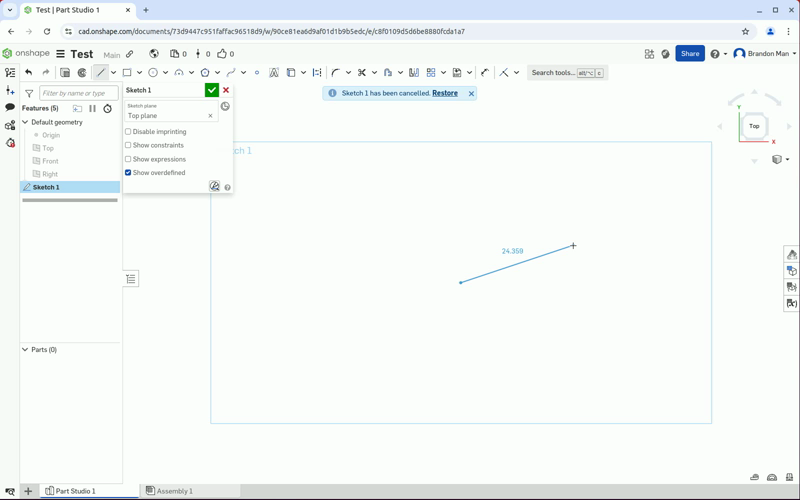
click(573, 245)
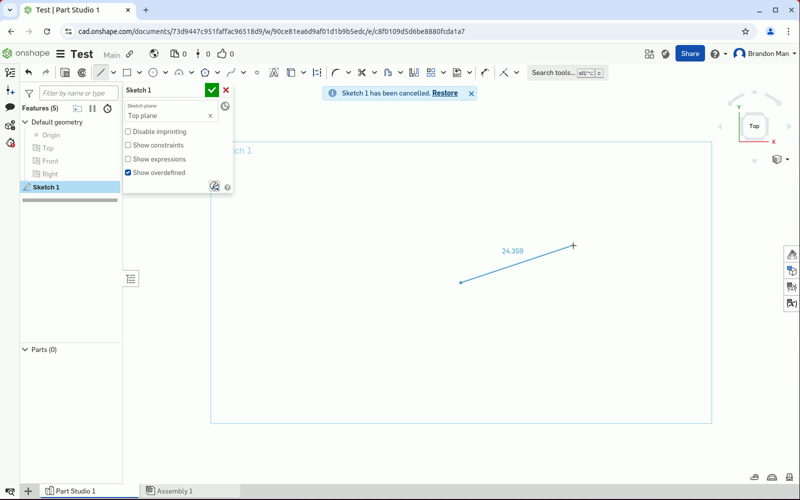
key_up(shift)
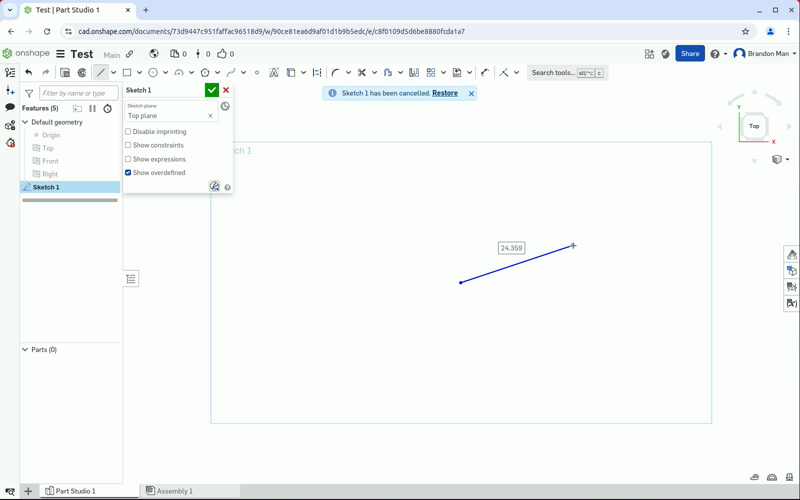
key_down(shift)
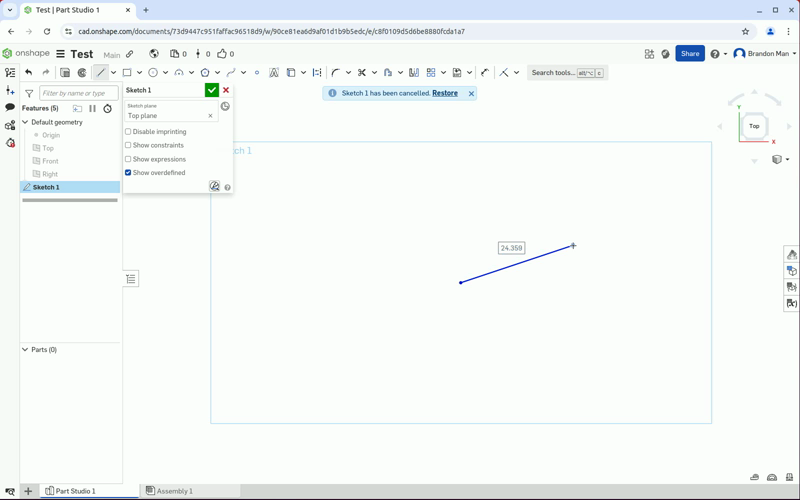
mouse_move(589, 245)
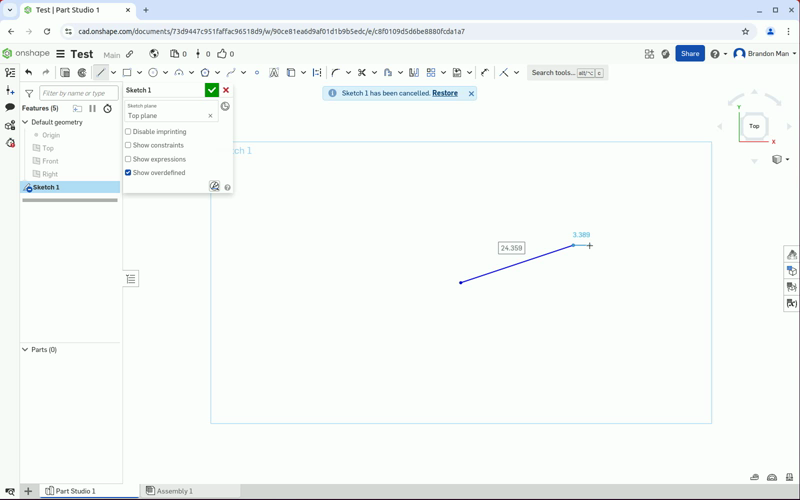
mouse_move(573, 189)
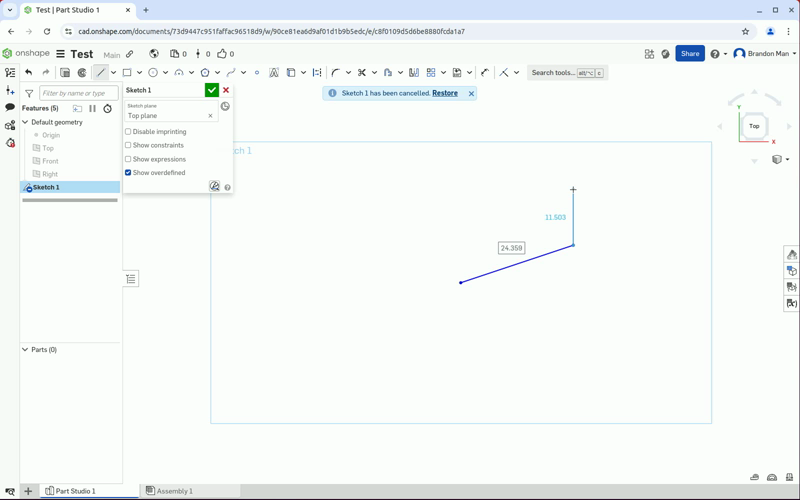
click(573, 189)
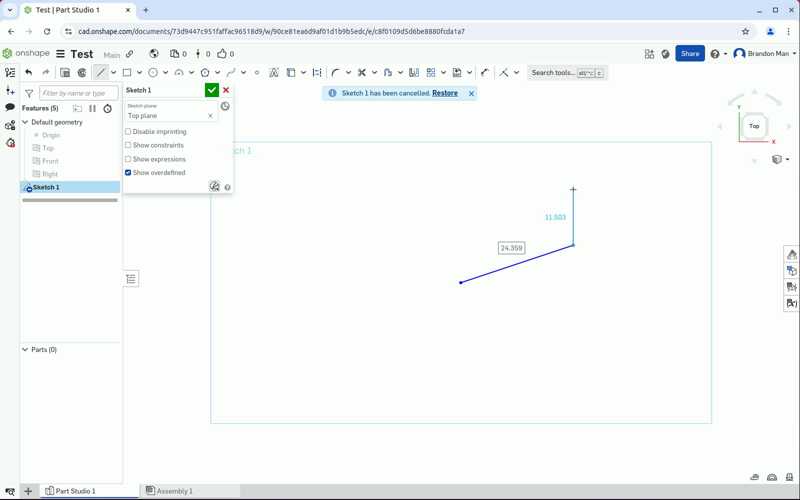
key_up(shift)
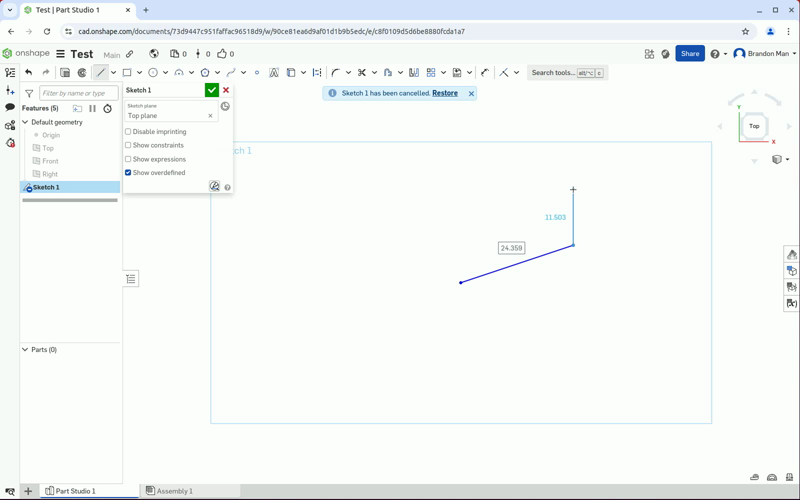
key_down(shift)
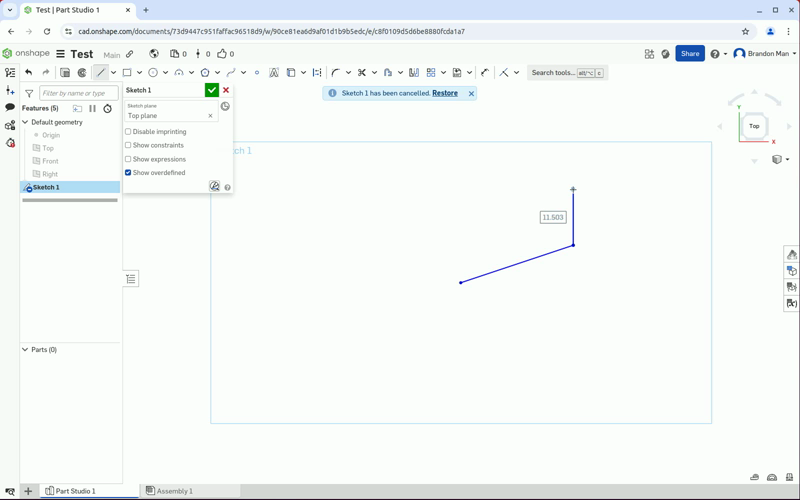
mouse_move(460, 189)
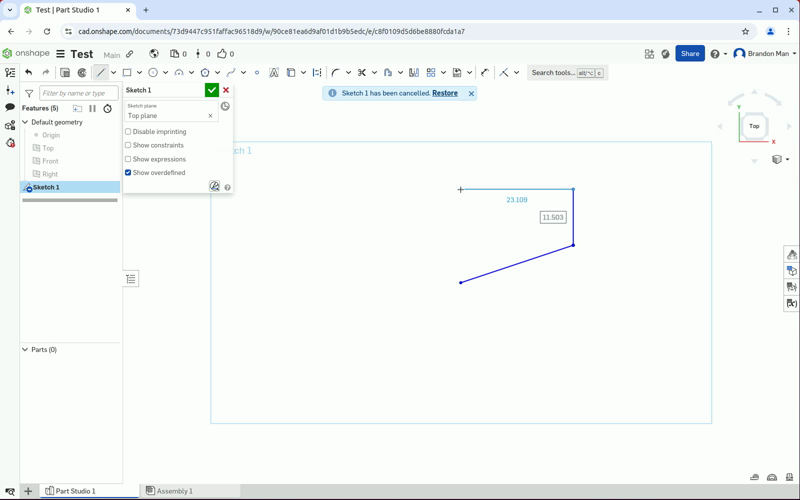
click(460, 189)
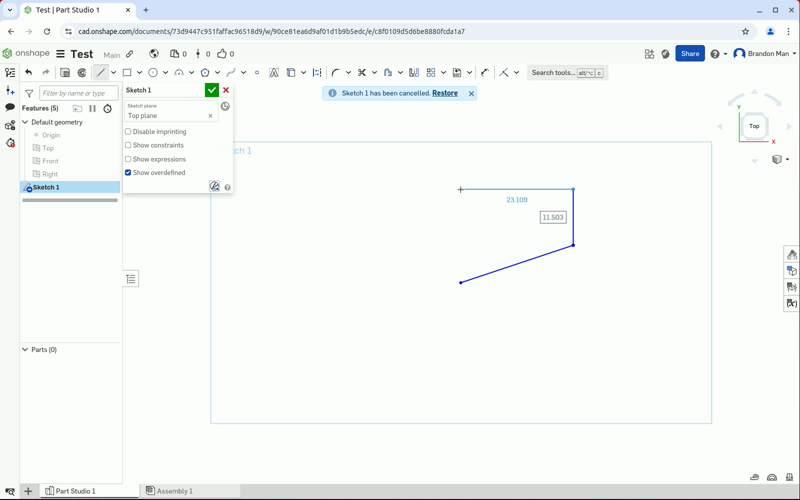
key_up(shift)
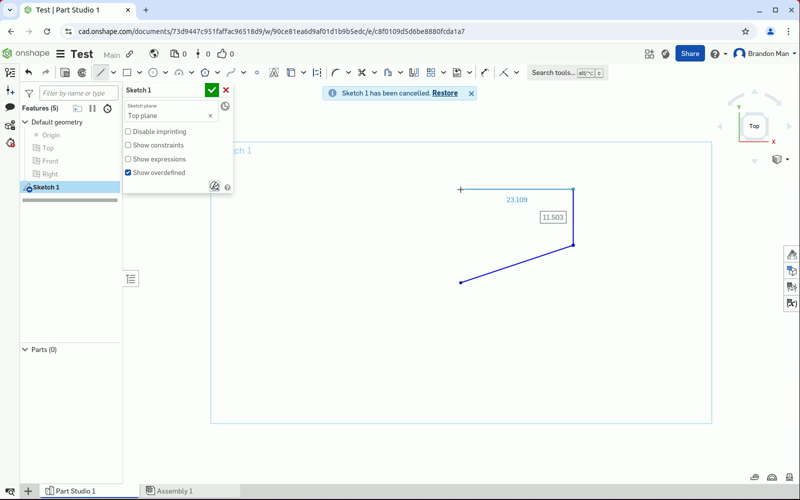
key_down(shift)
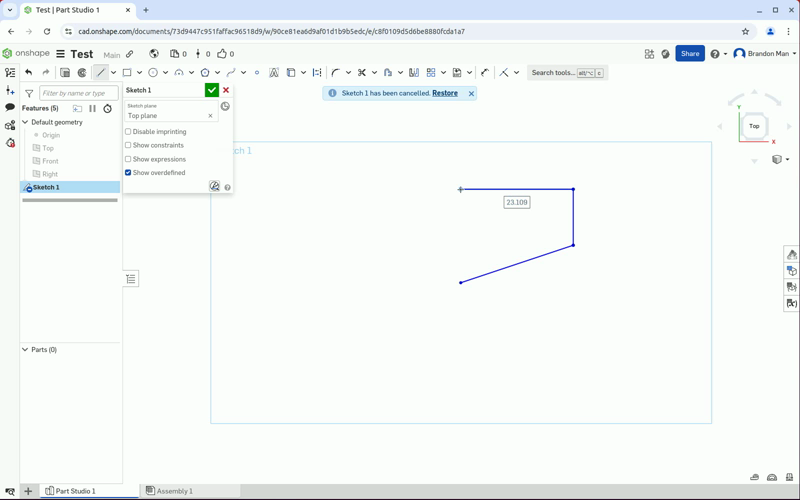
mouse_move(460, 282)
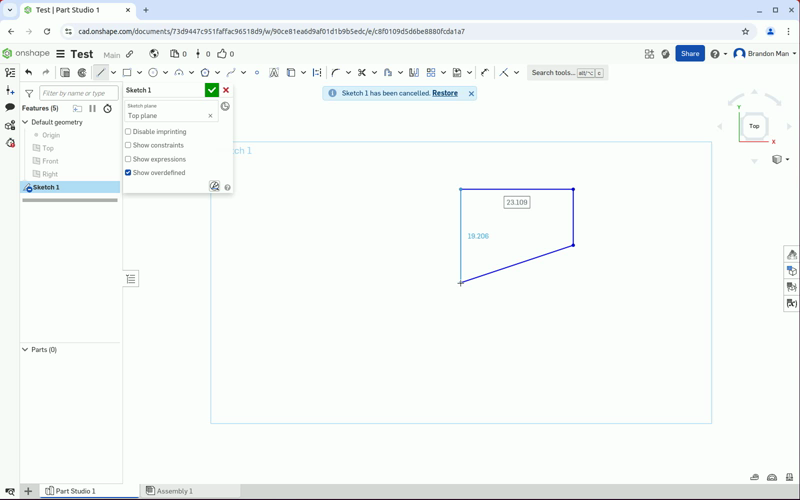
key_up(shift)
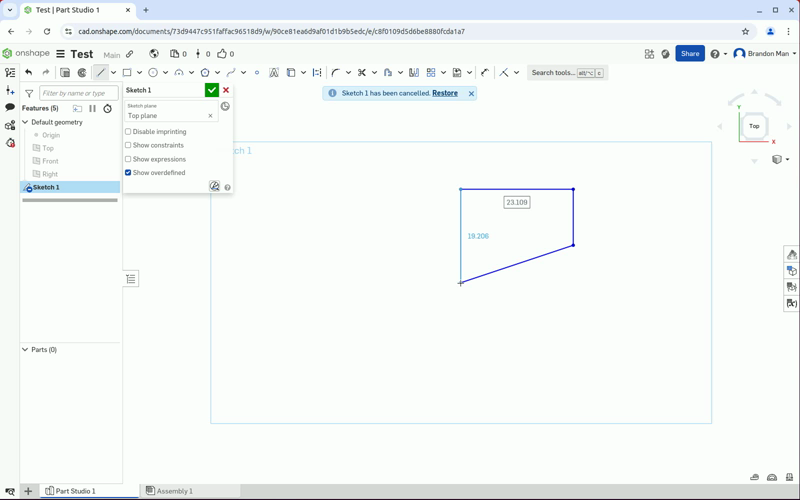
click(460, 282)
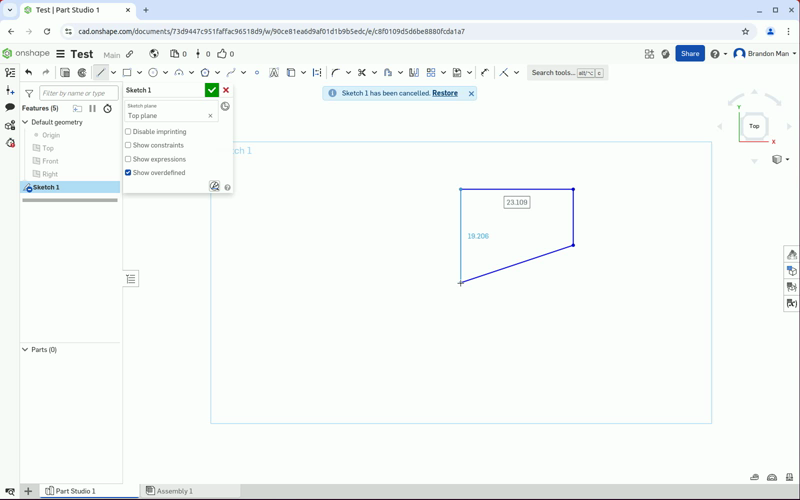
key(esc)
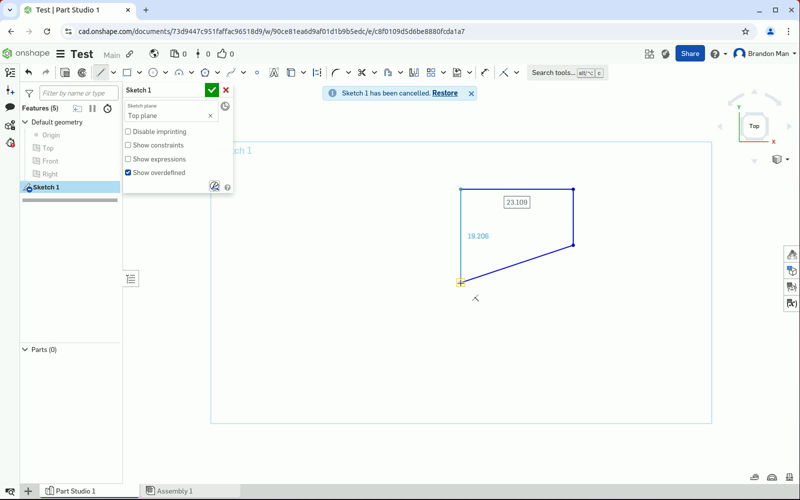
mouse_move(509, 240)
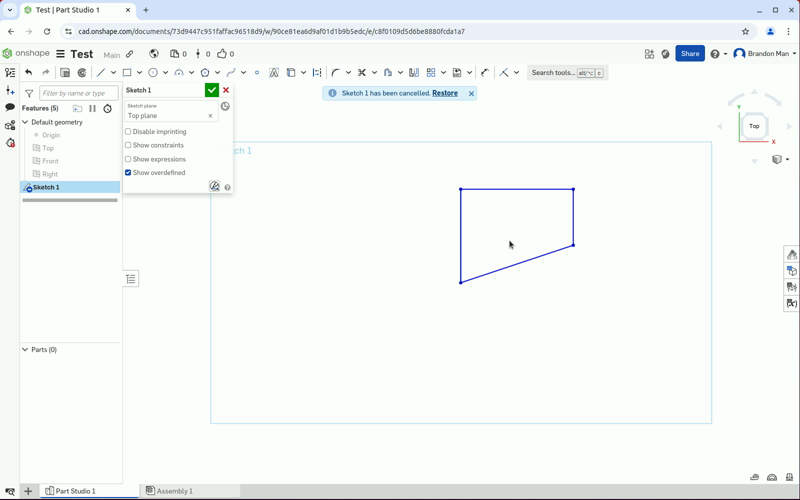
click(509, 240)
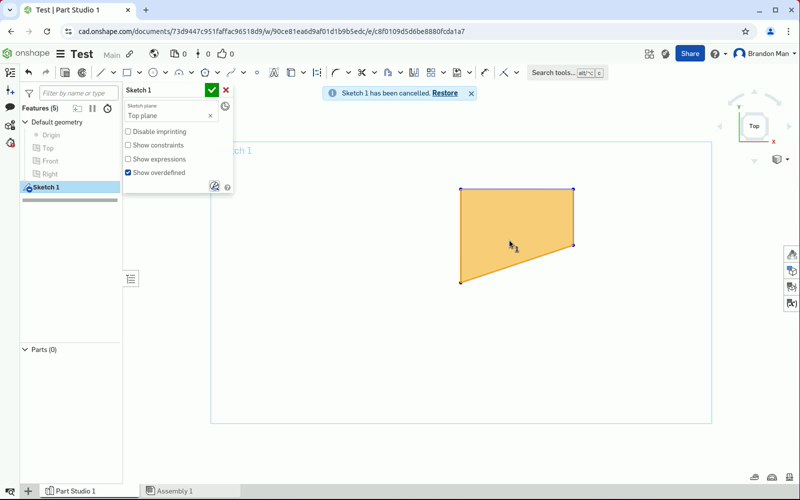
mouse_move(73, 352)
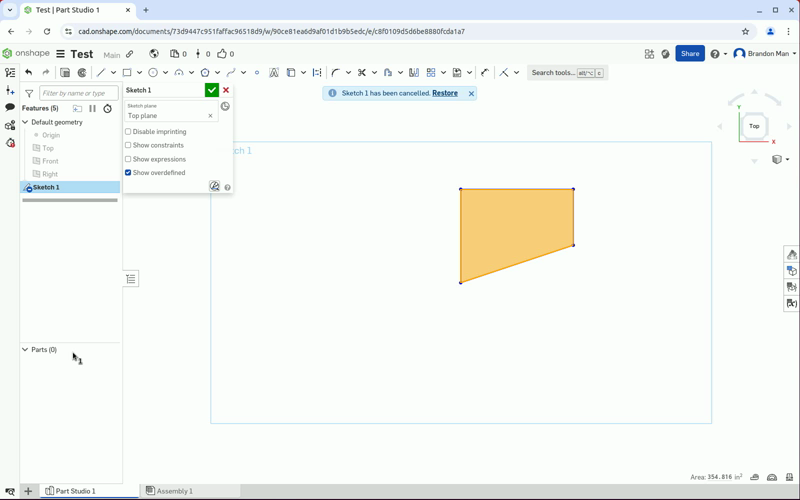
key(shift+y)
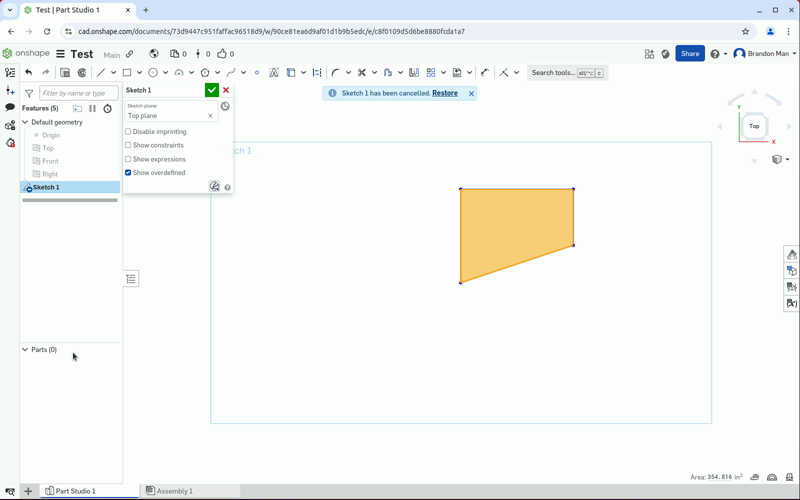
key(shift+e)
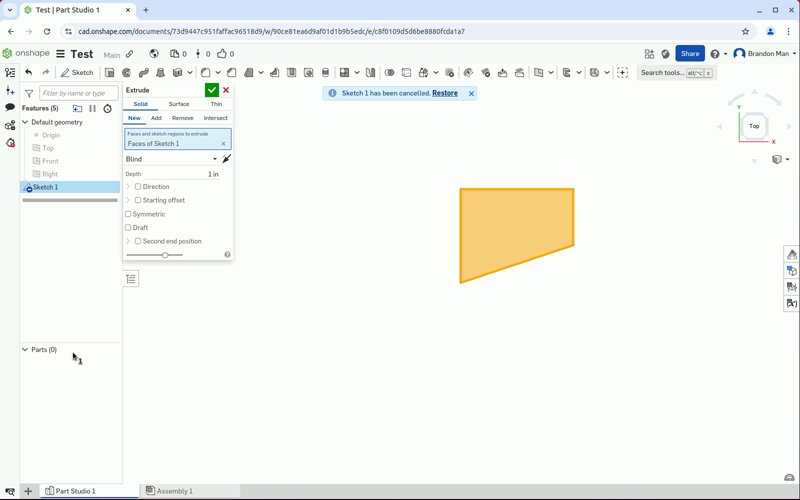
mouse_move(143, 106)
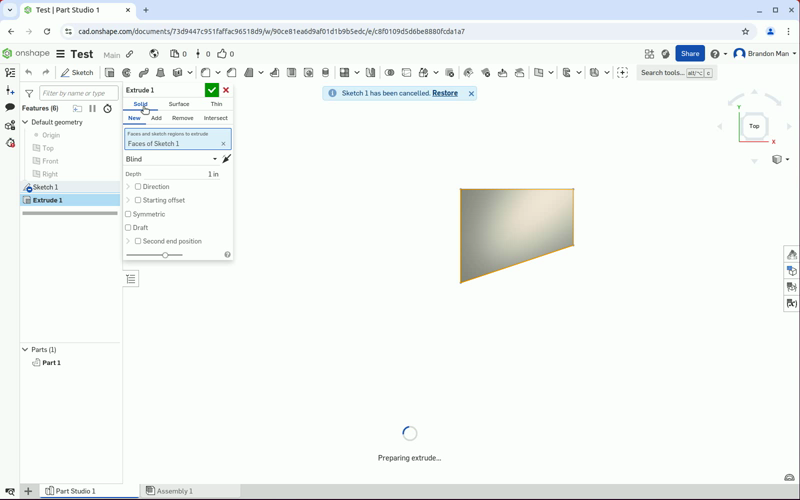
click(143, 106)
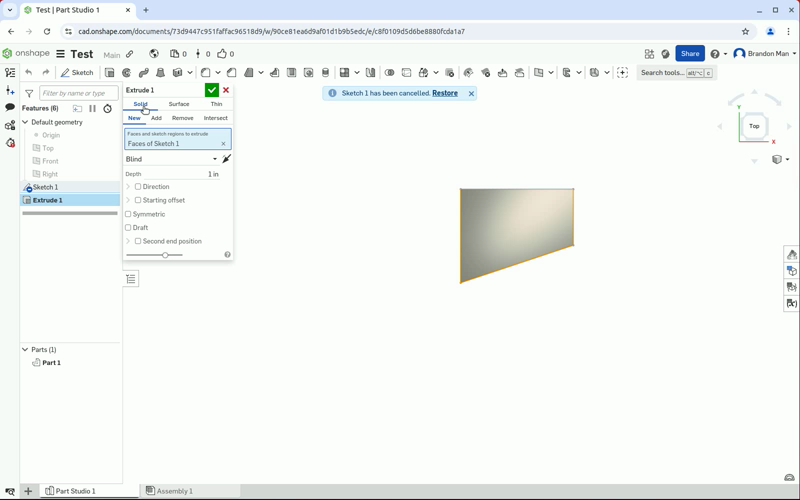
mouse_move(137, 120)
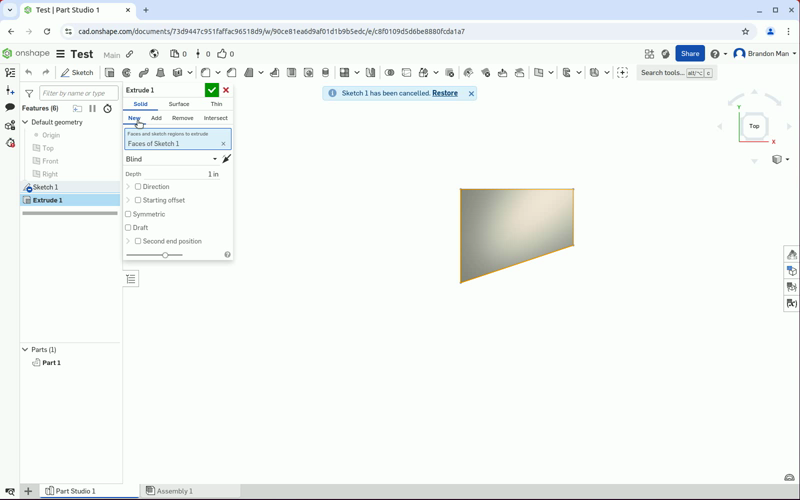
click(137, 120)
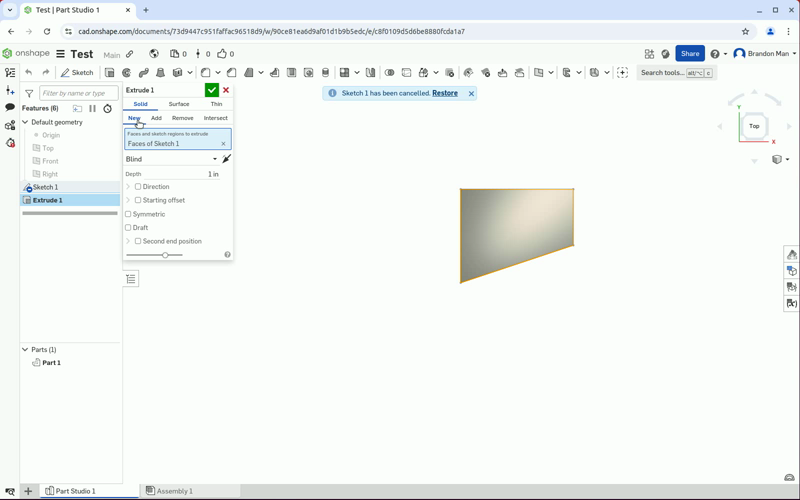
key(tab, 4)
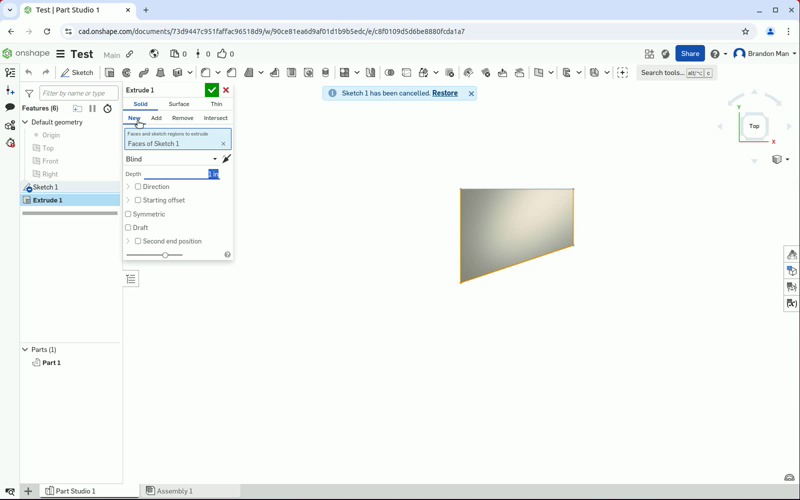
text(15.405)
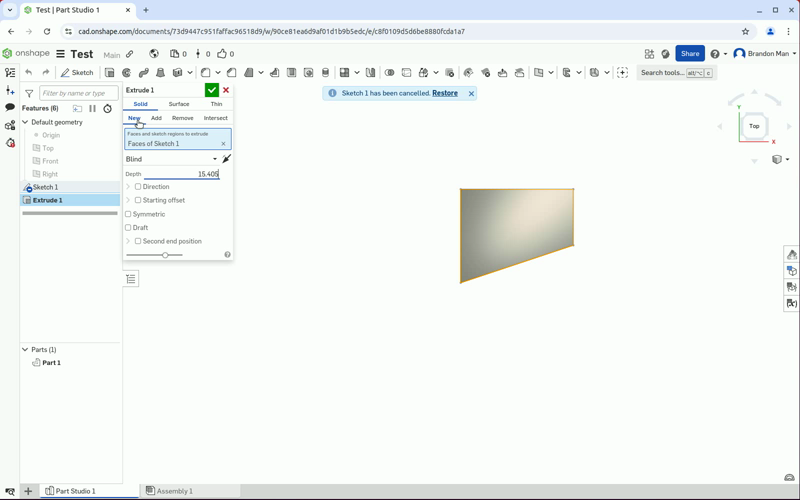
key(enter)
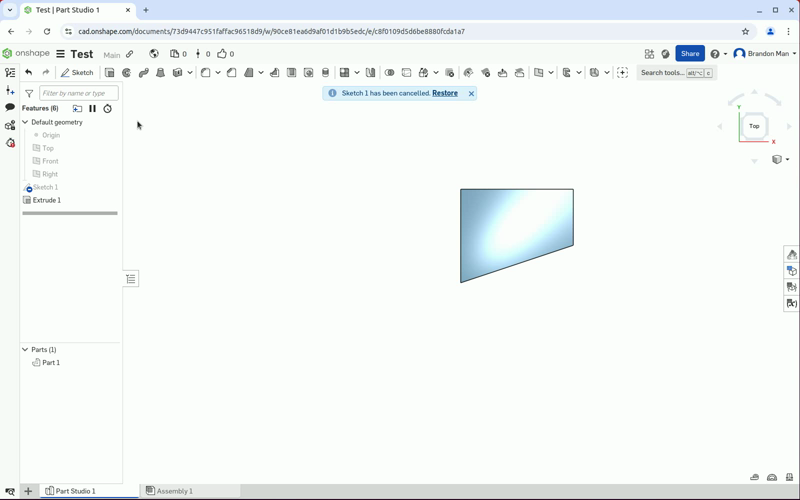
key(shift+h)
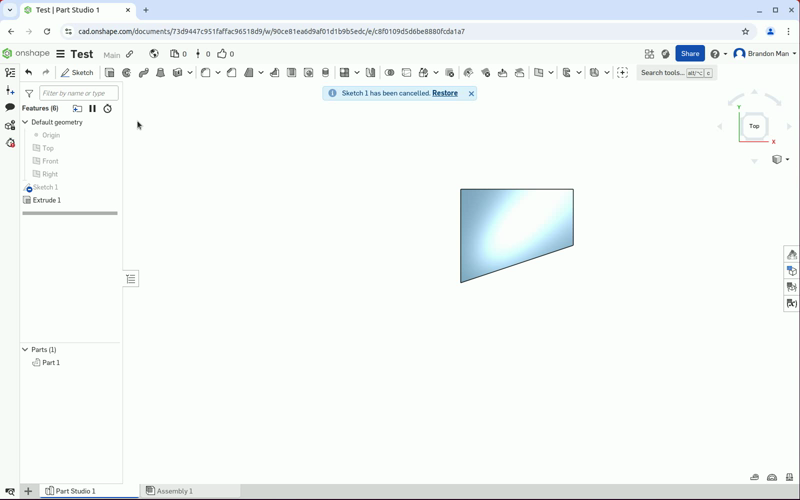
key(shift+h)
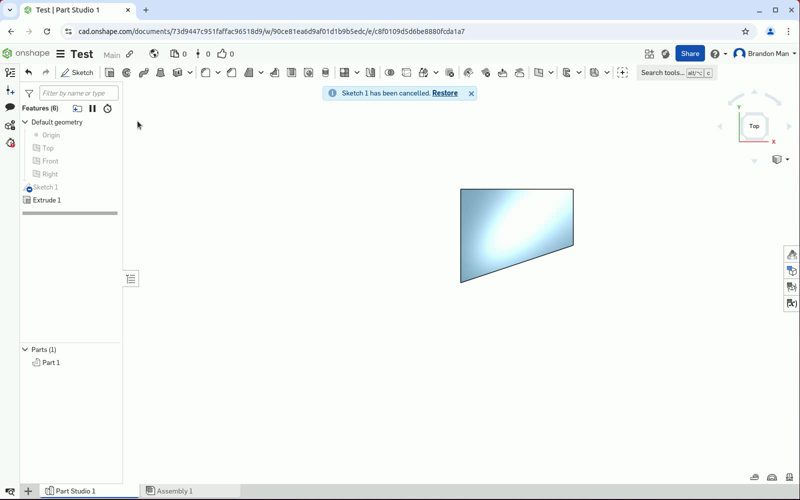
mouse_move(73, 189)
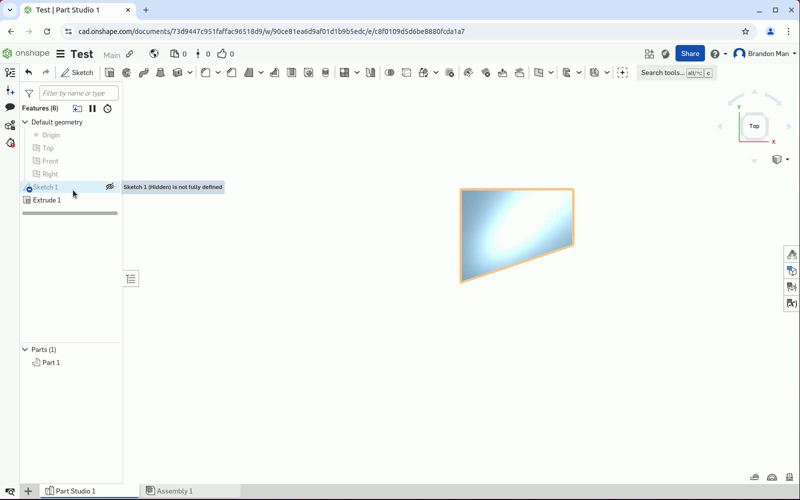
click(73, 189)
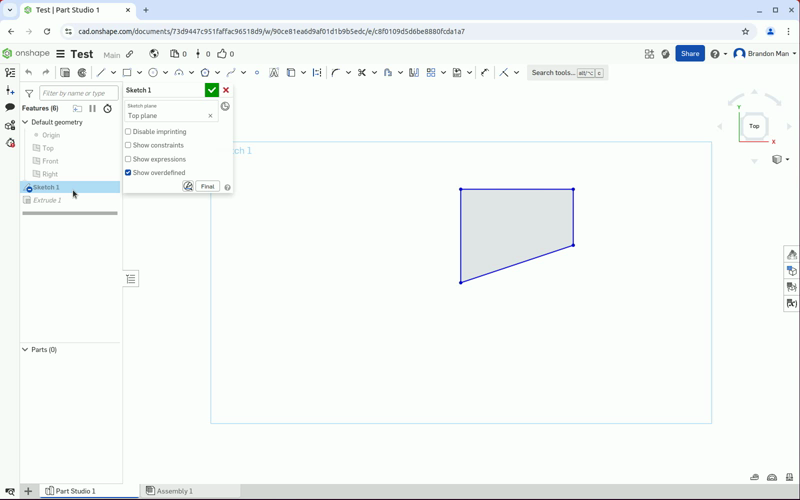
mouse_move(229, 92)
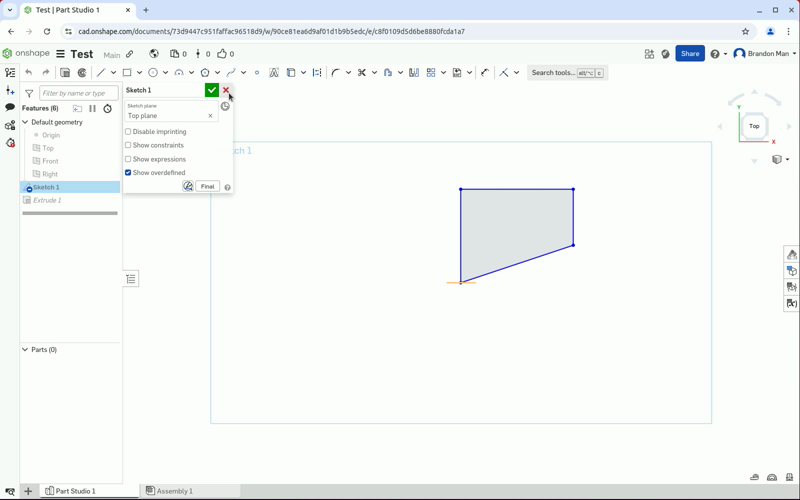
click(229, 92)
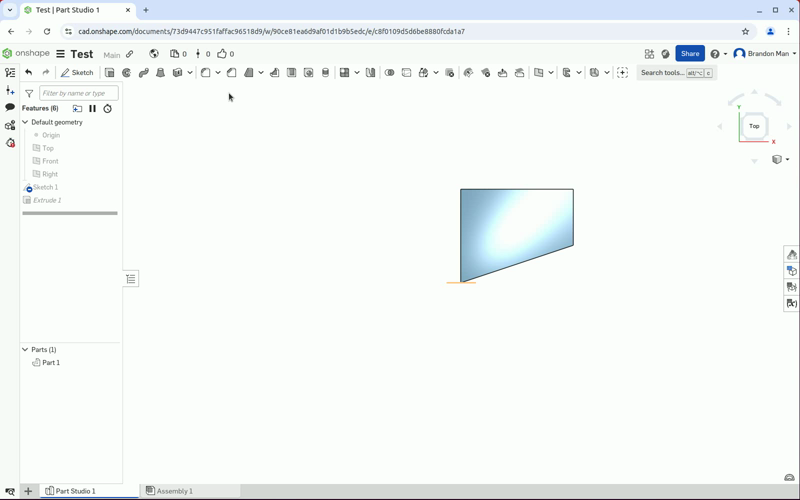
mouse_move(541, 75)
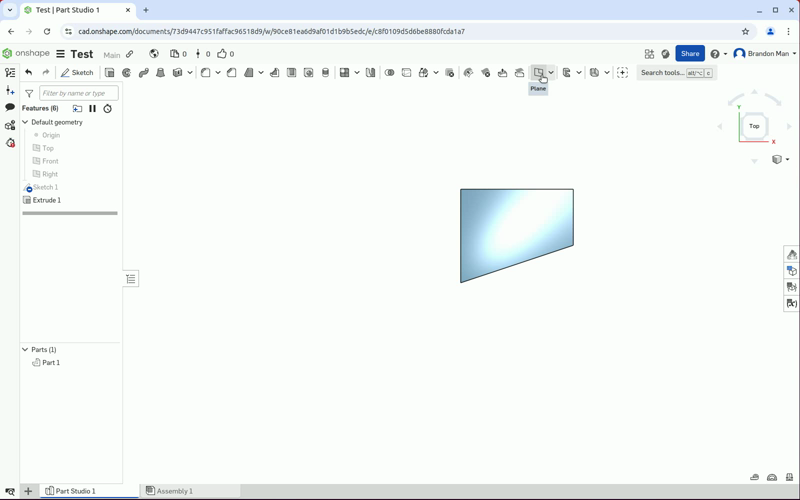
click(541, 75)
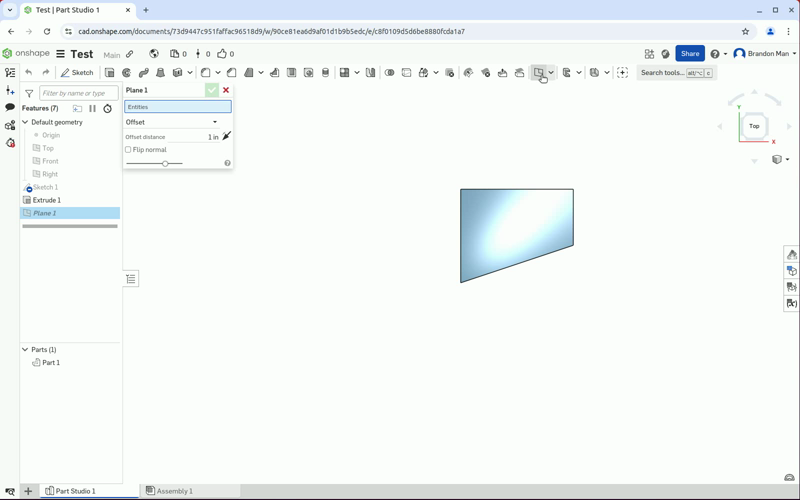
mouse_move(73, 150)
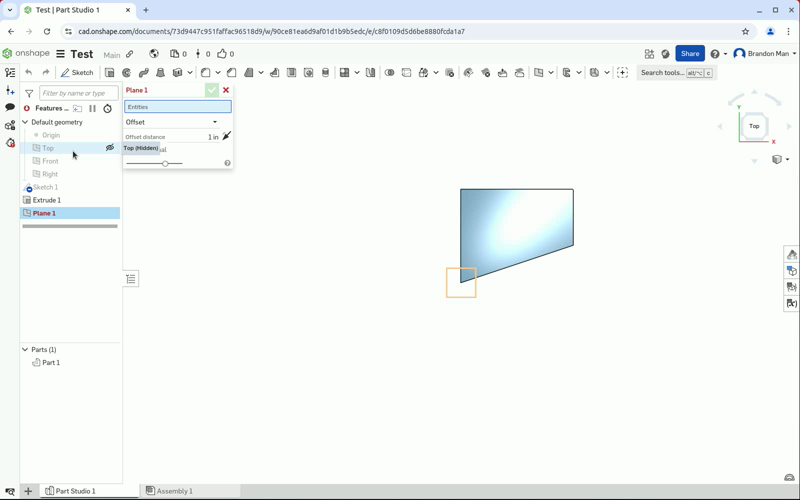
click(73, 150)
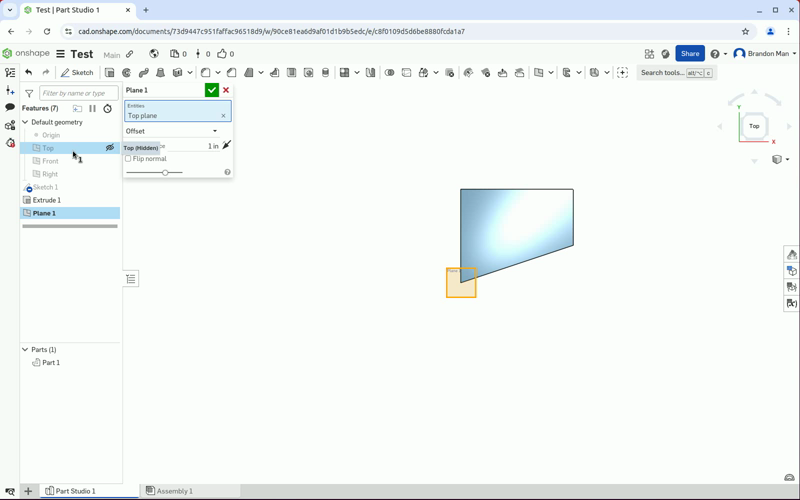
key(tab, 2)
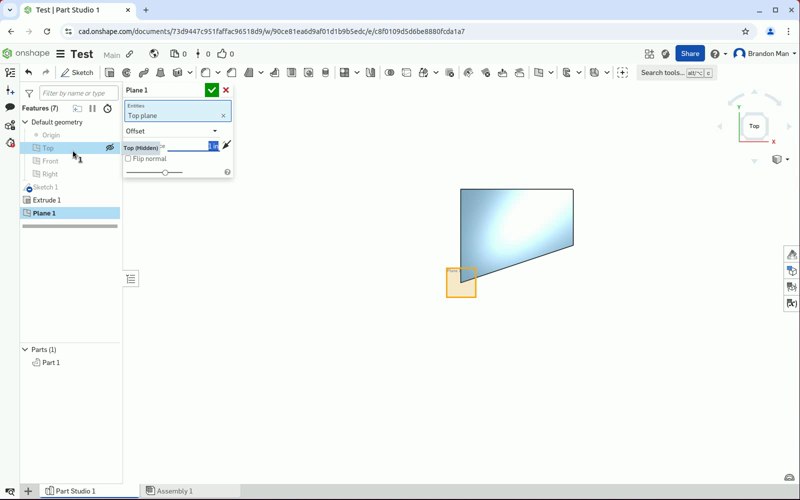
text(15.405)
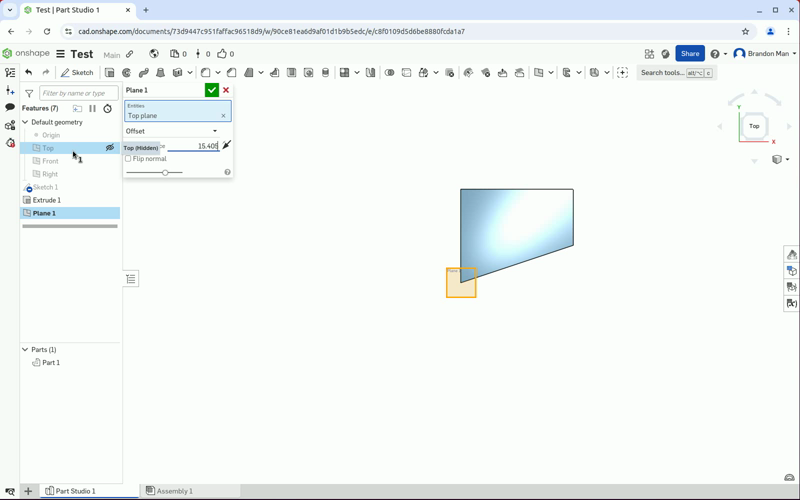
key(enter, 2)
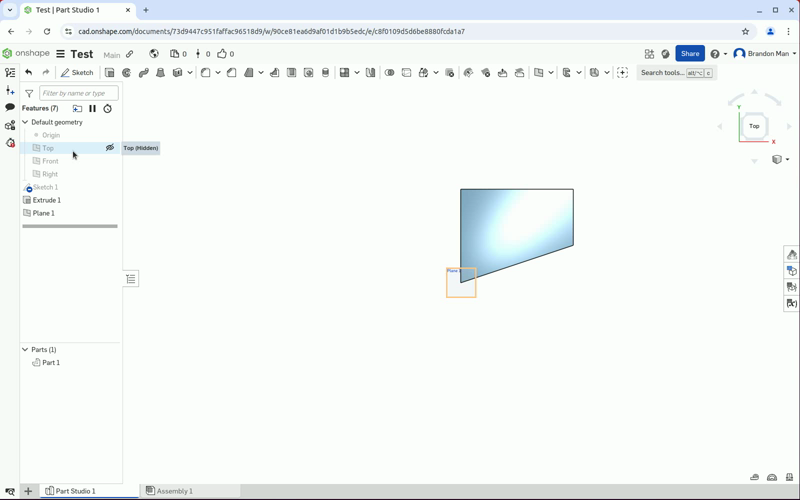
key(shift+s)
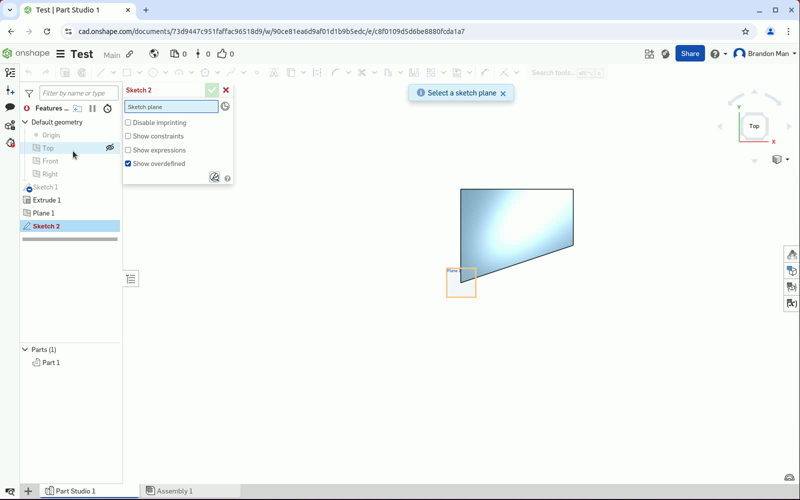
mouse_move(73, 215)
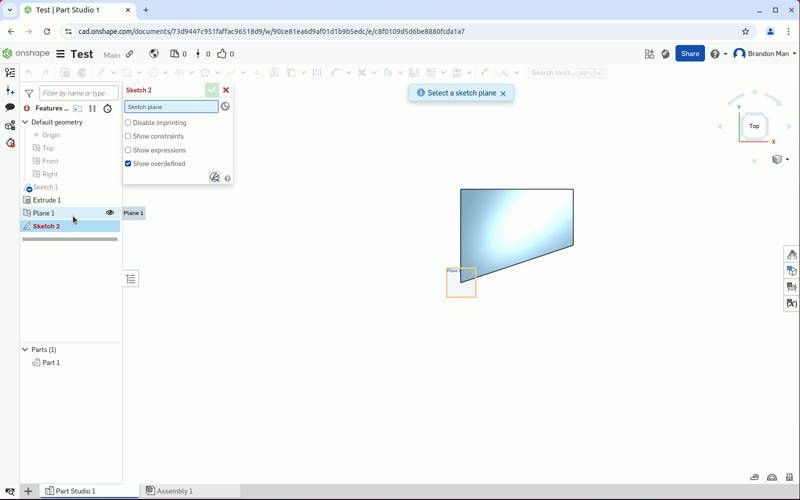
click(73, 215)
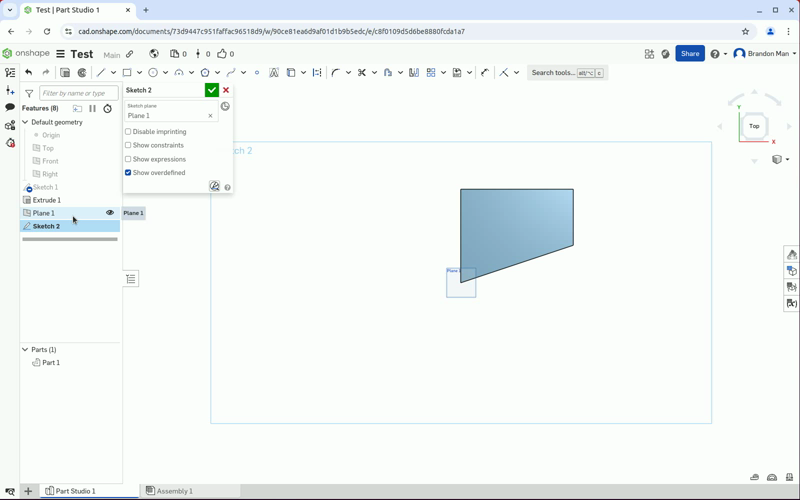
mouse_move(73, 352)
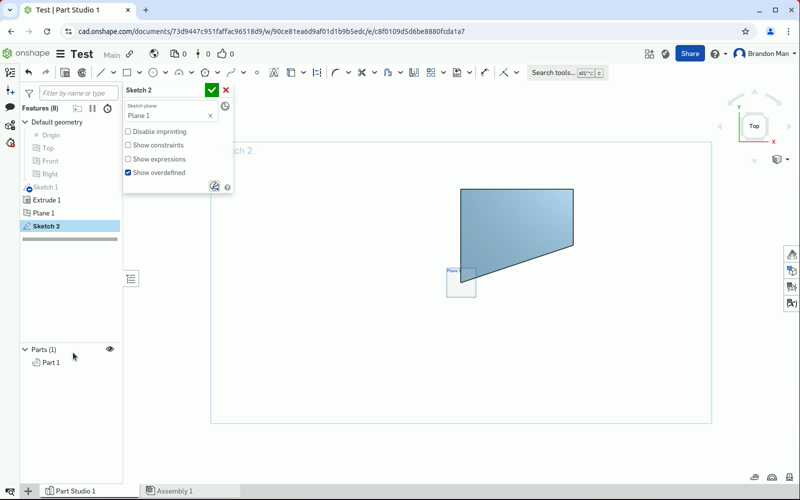
key(y)
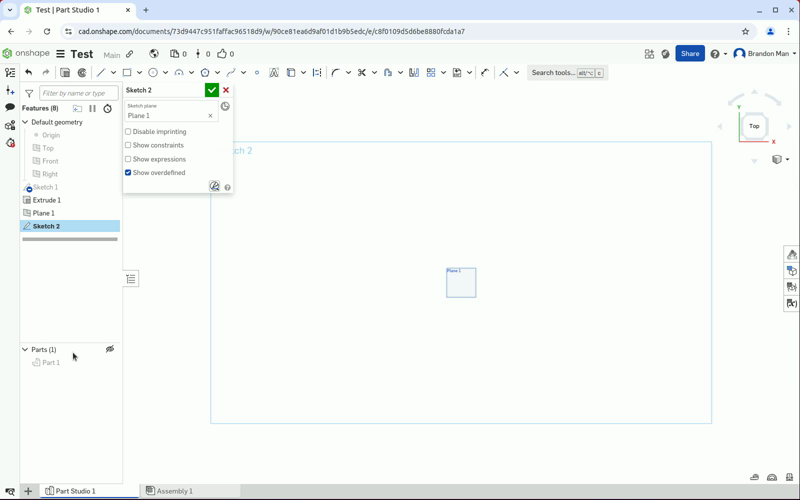
key(l)
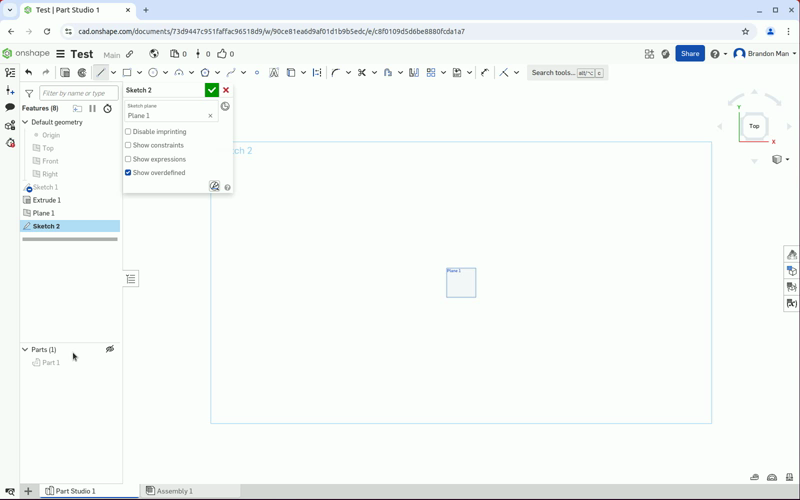
key_down(shift)
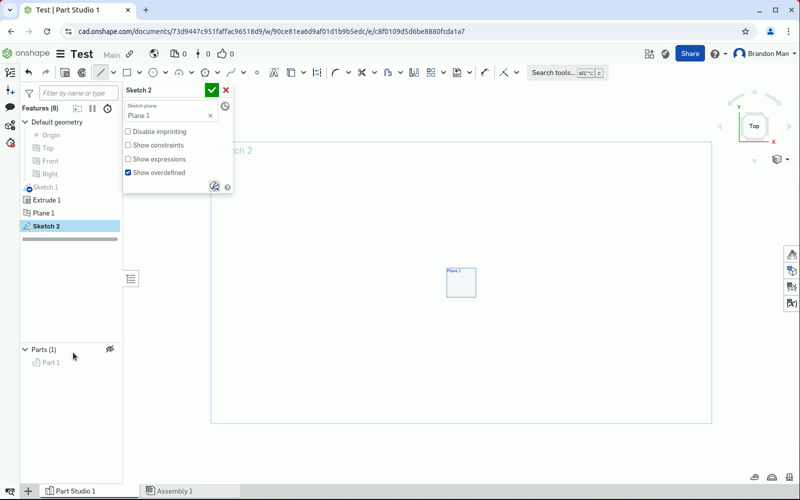
mouse_move(498, 270)
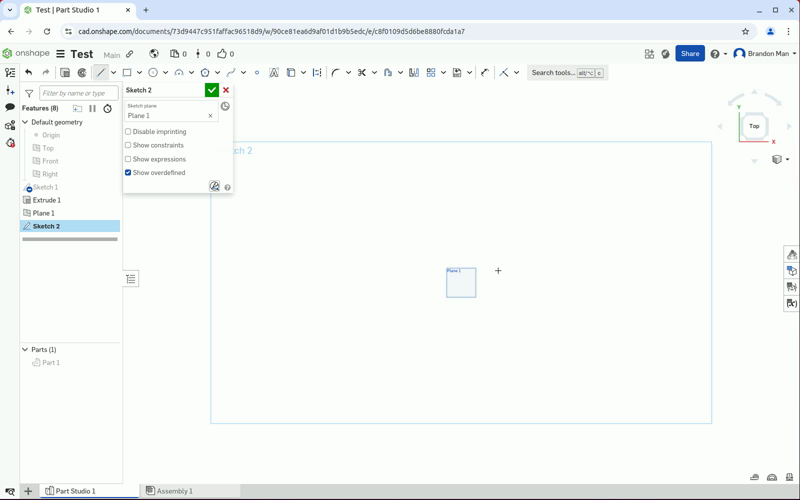
click(498, 270)
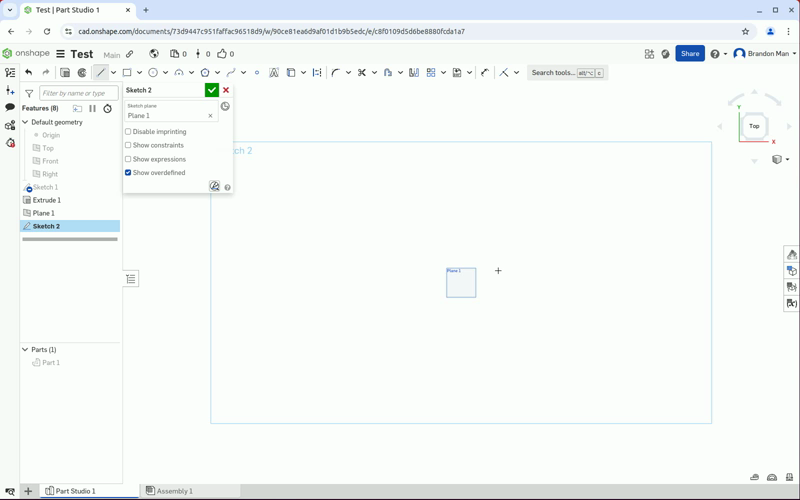
key_up(shift)
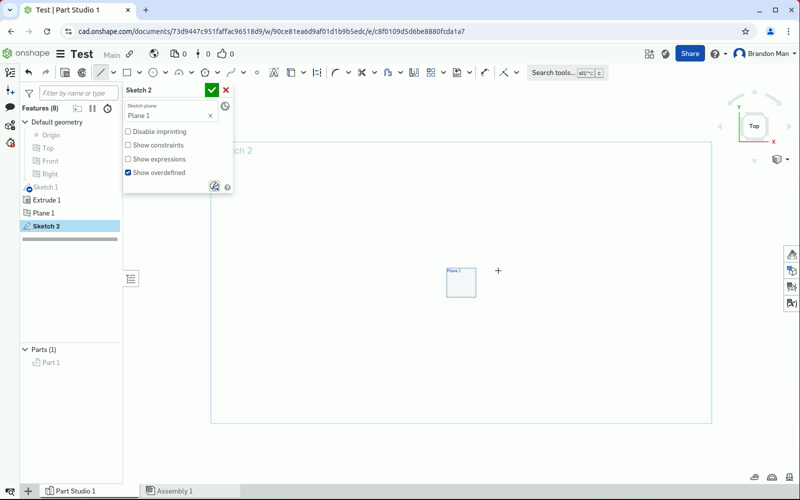
key_down(shift)
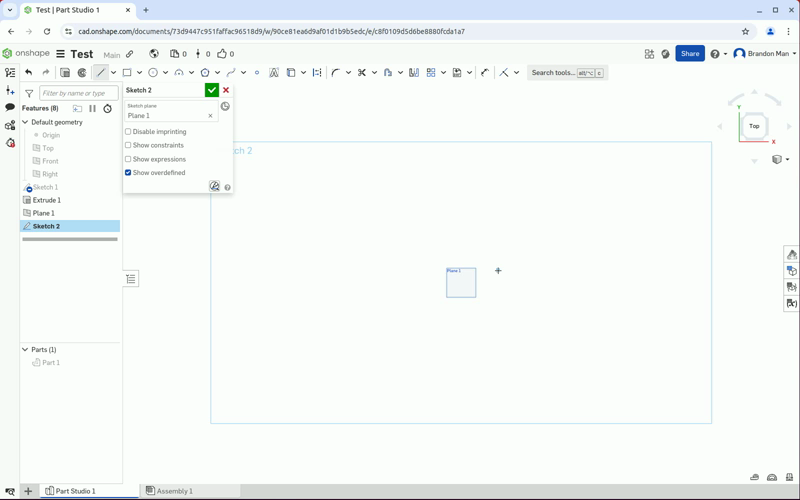
mouse_move(573, 244)
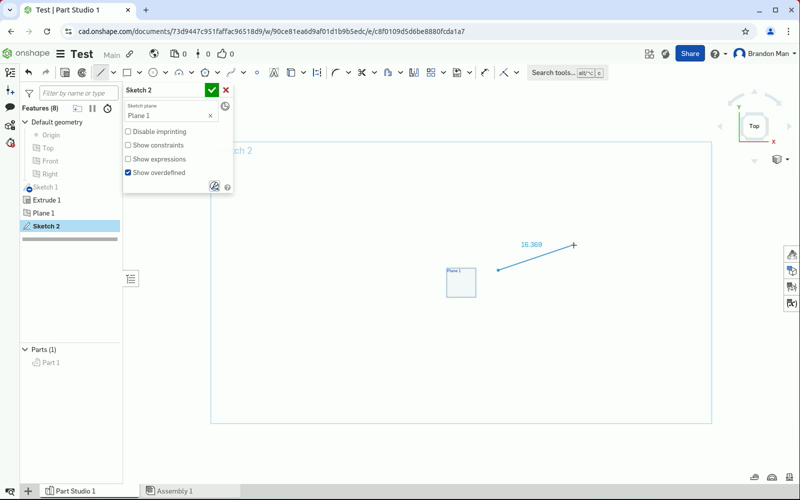
click(573, 244)
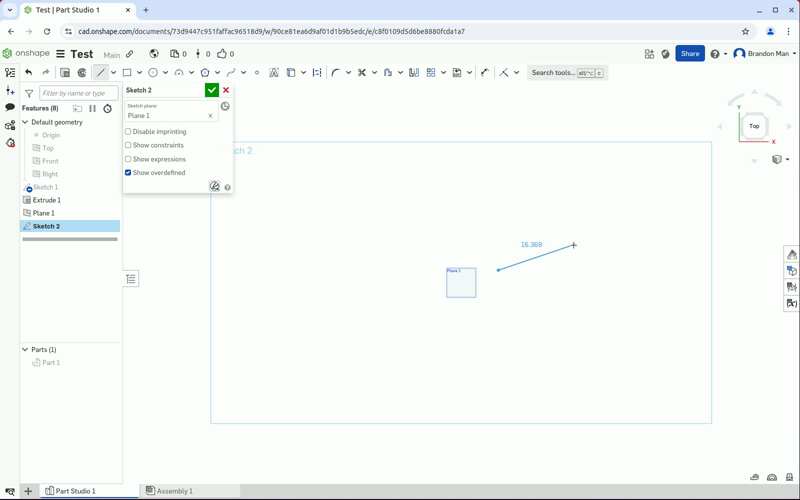
key_up(shift)
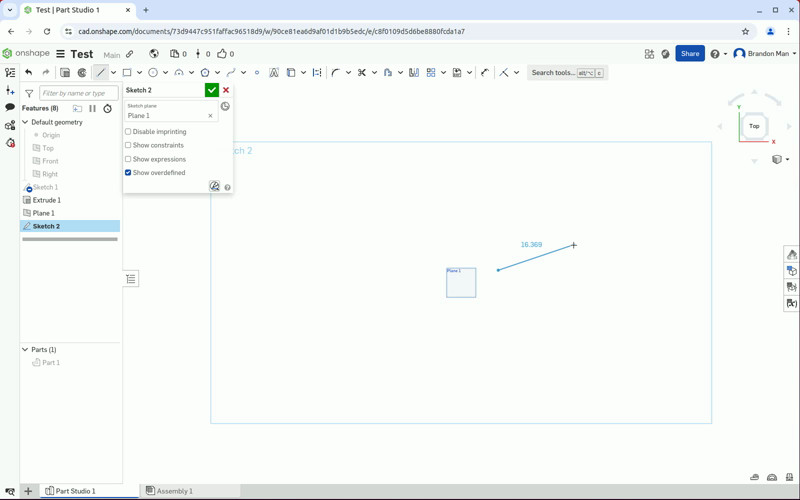
key_down(shift)
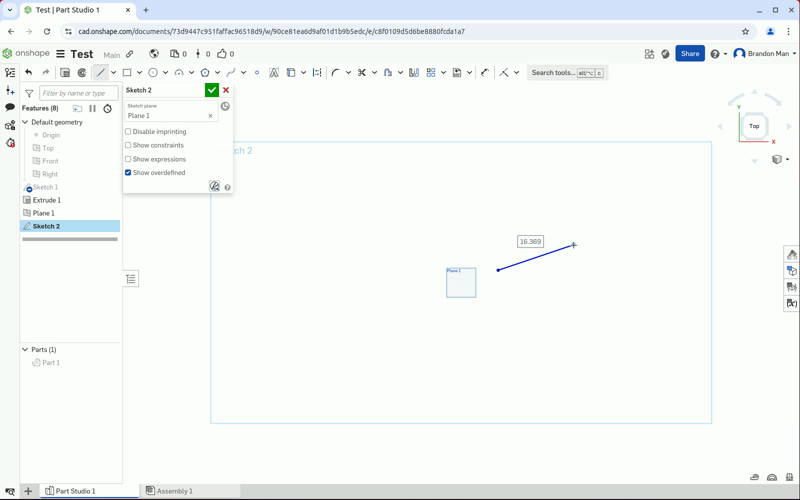
mouse_move(589, 244)
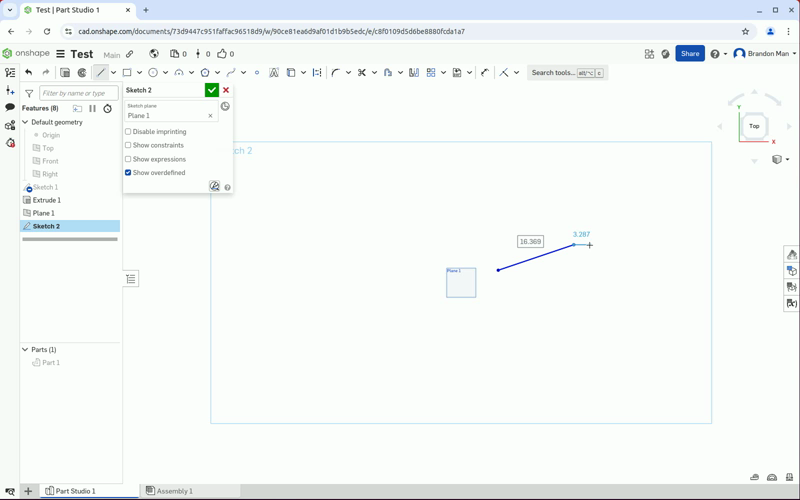
mouse_move(573, 207)
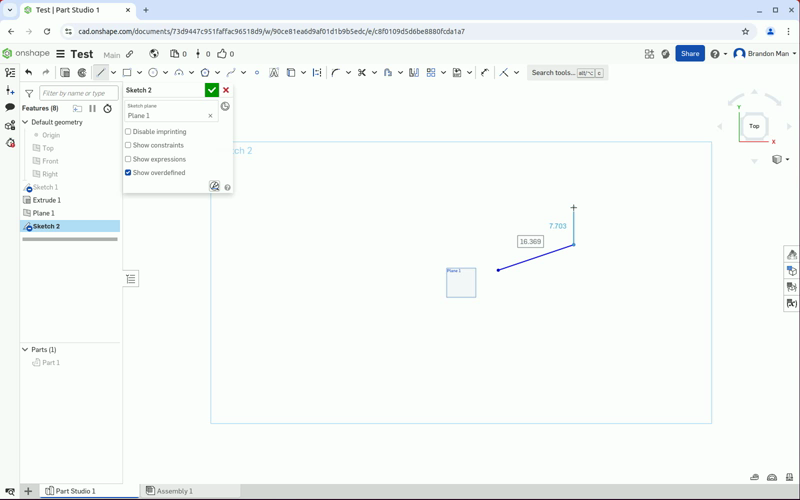
click(573, 207)
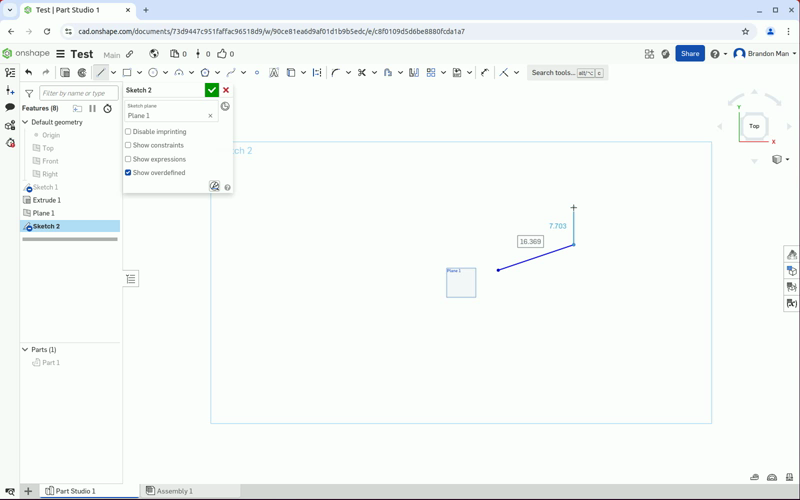
key_up(shift)
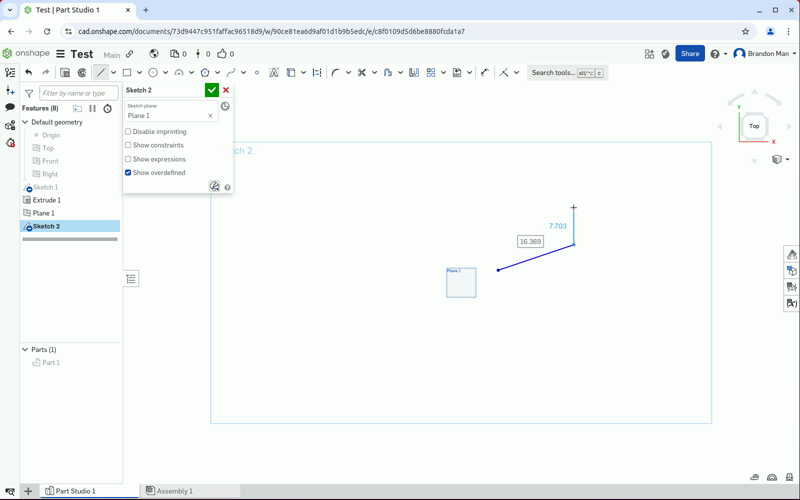
key_down(shift)
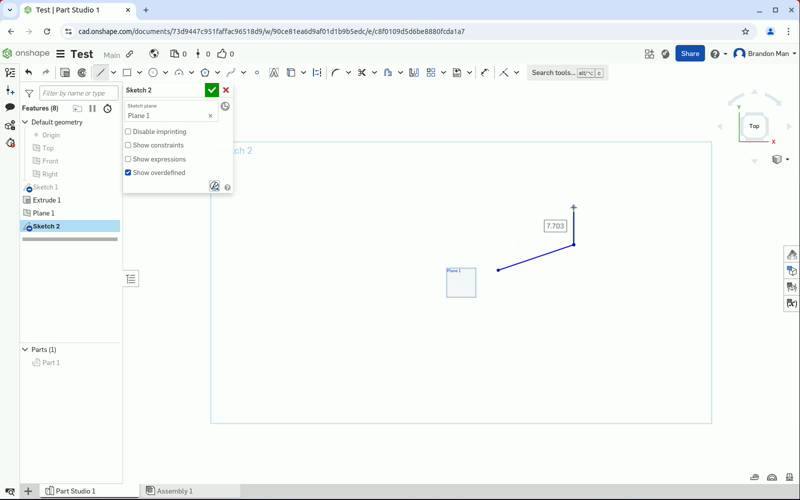
mouse_move(498, 207)
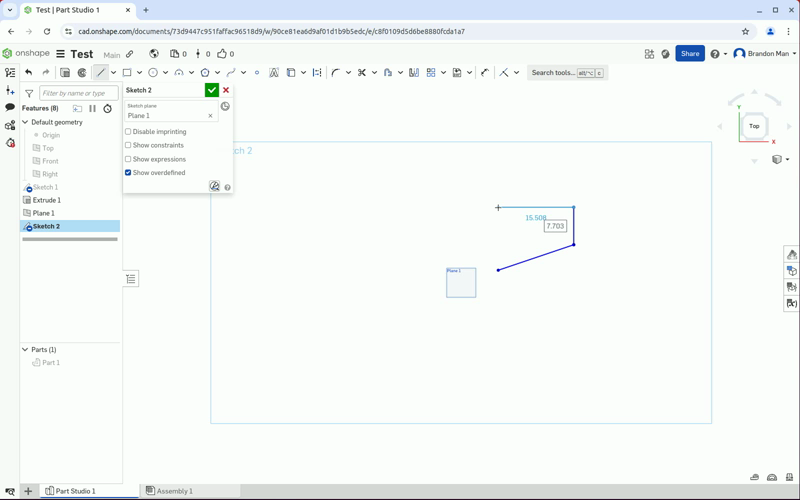
click(498, 207)
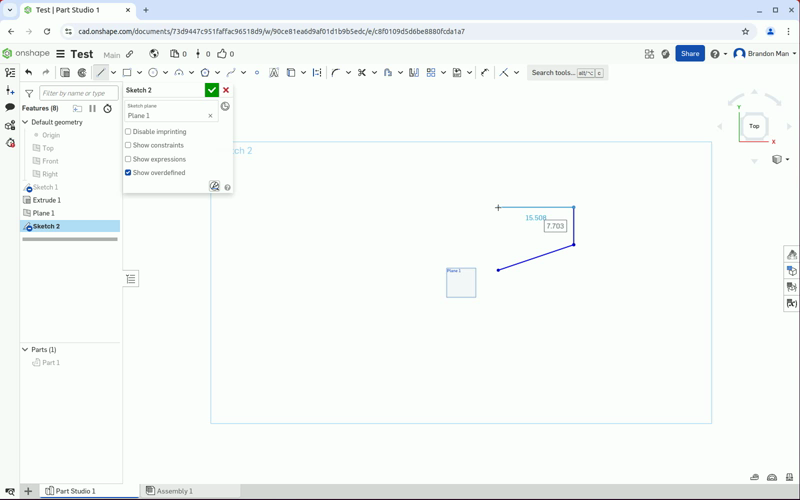
key_up(shift)
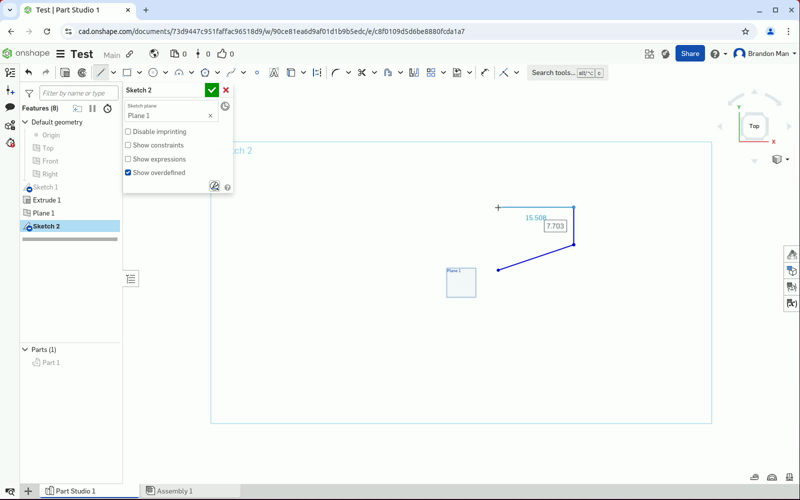
key_down(shift)
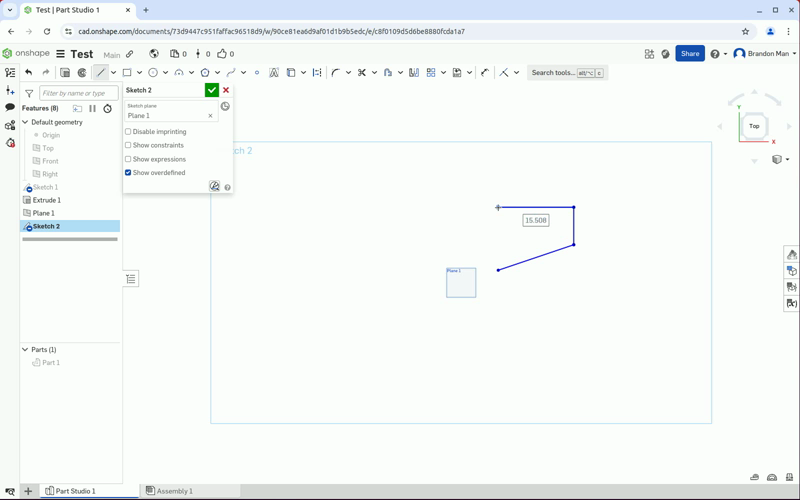
mouse_move(498, 270)
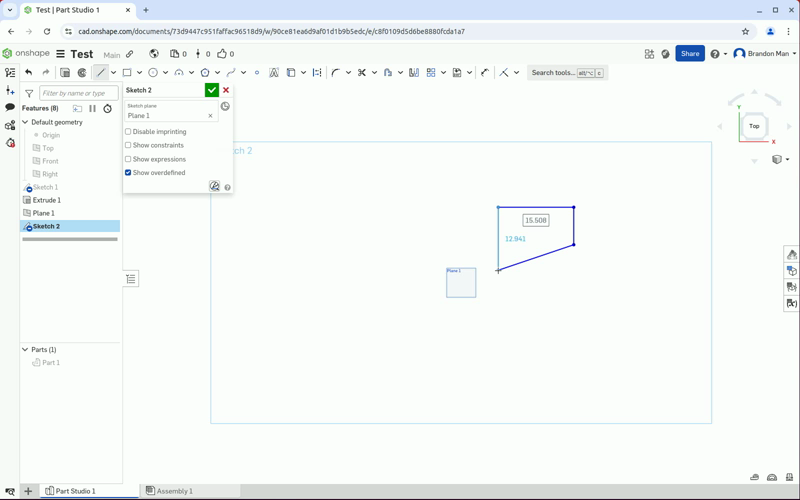
key_up(shift)
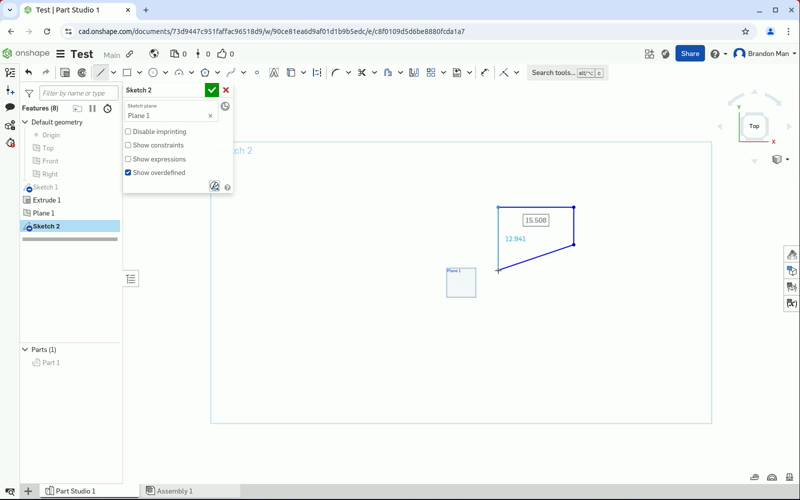
click(498, 270)
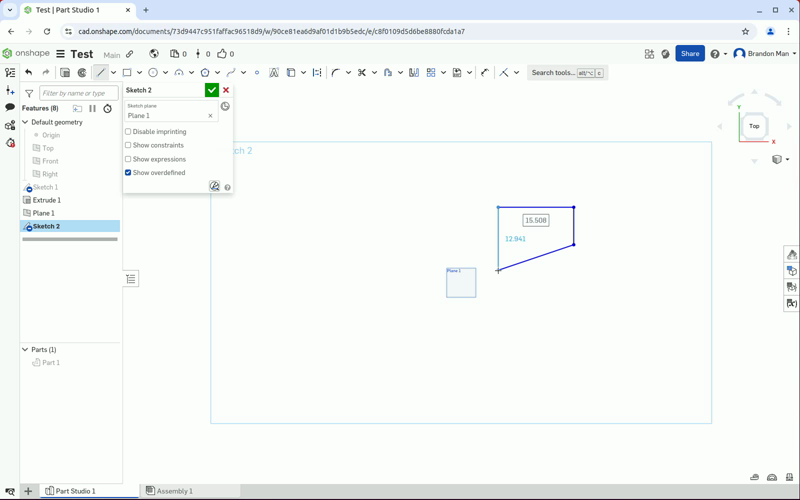
key(esc)
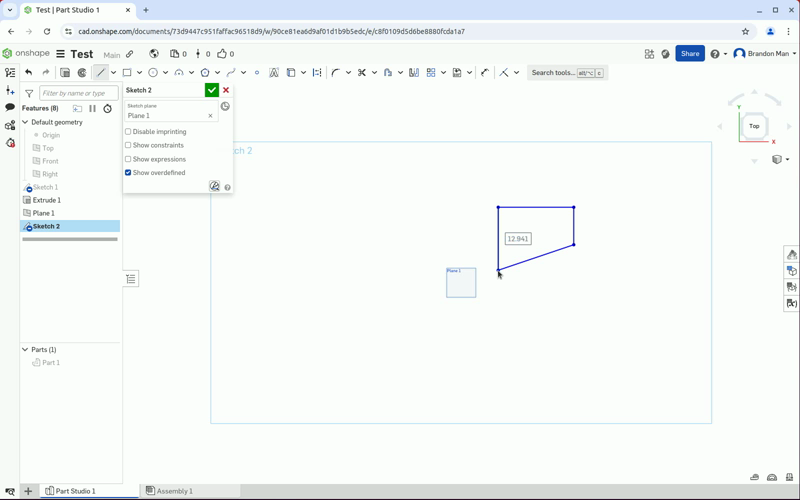
mouse_move(549, 226)
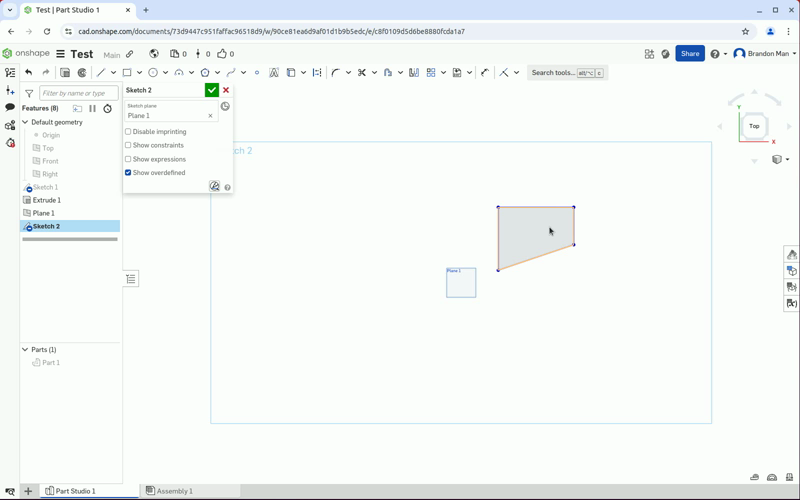
click(549, 226)
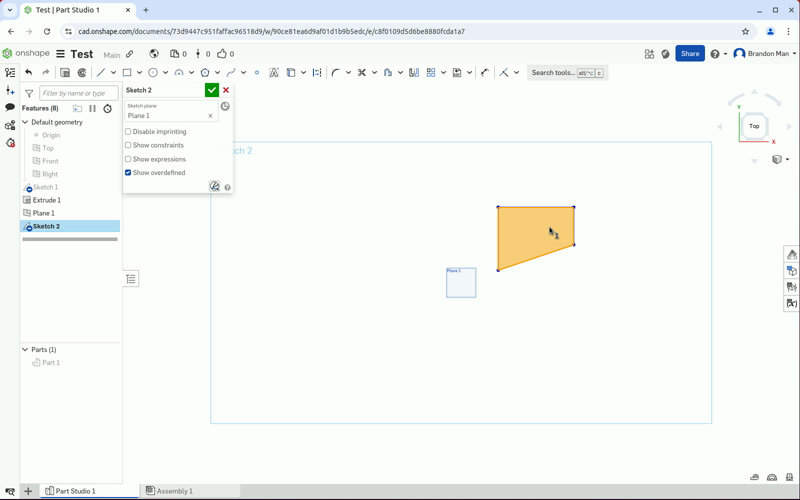
mouse_move(73, 352)
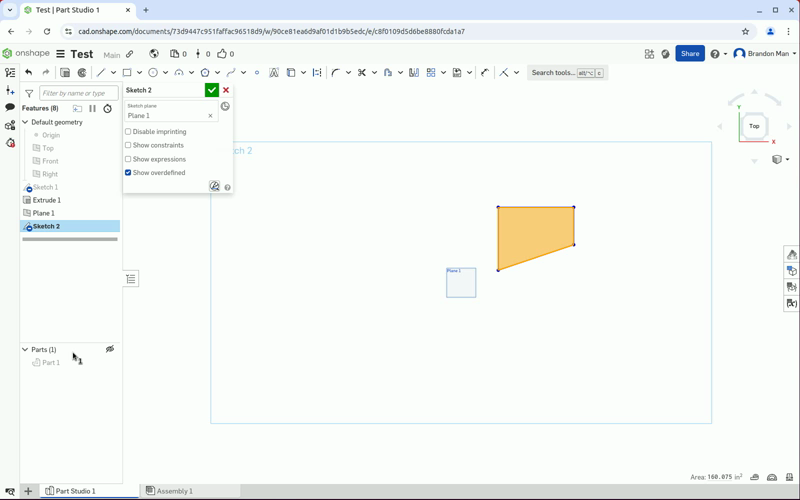
key(shift+y)
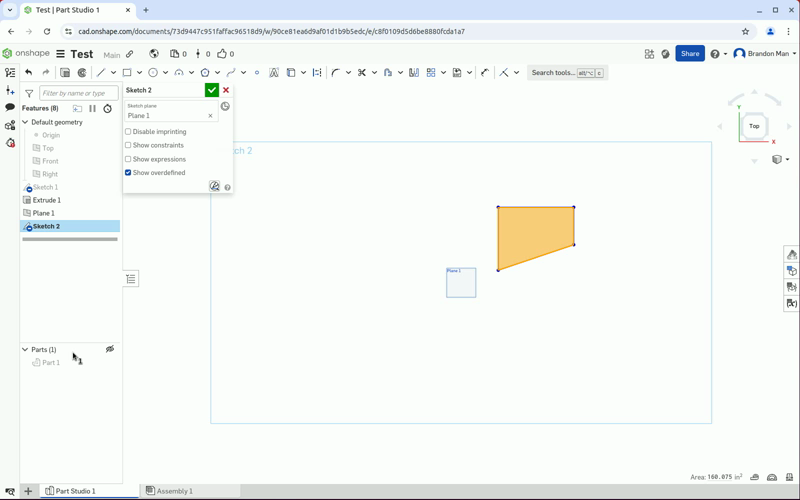
key(shift+e)
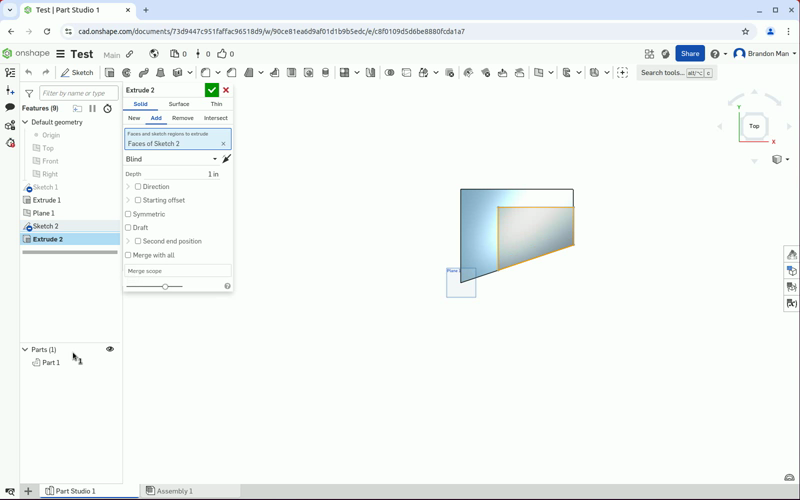
mouse_move(143, 106)
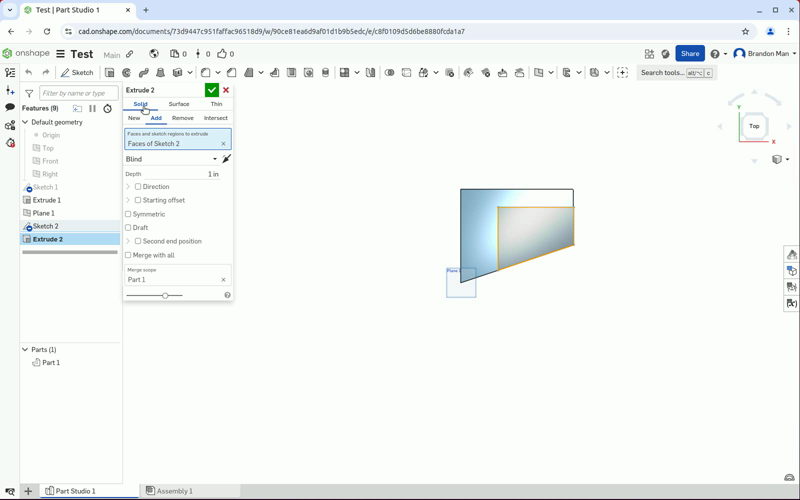
click(143, 106)
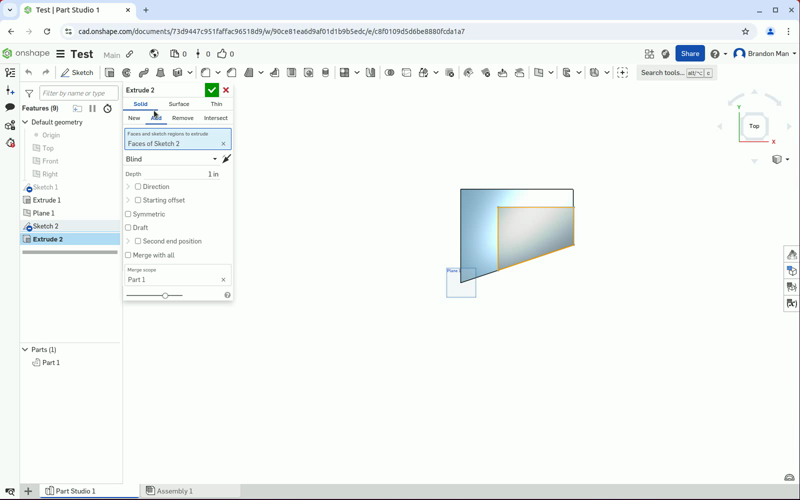
mouse_move(186, 120)
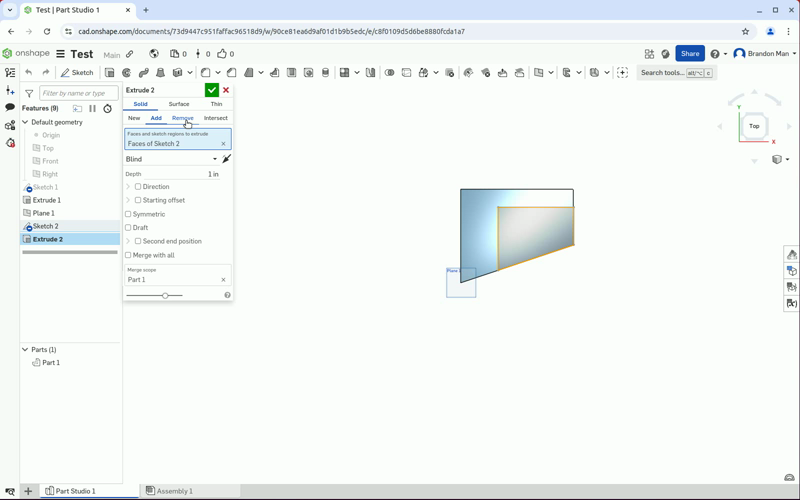
click(186, 120)
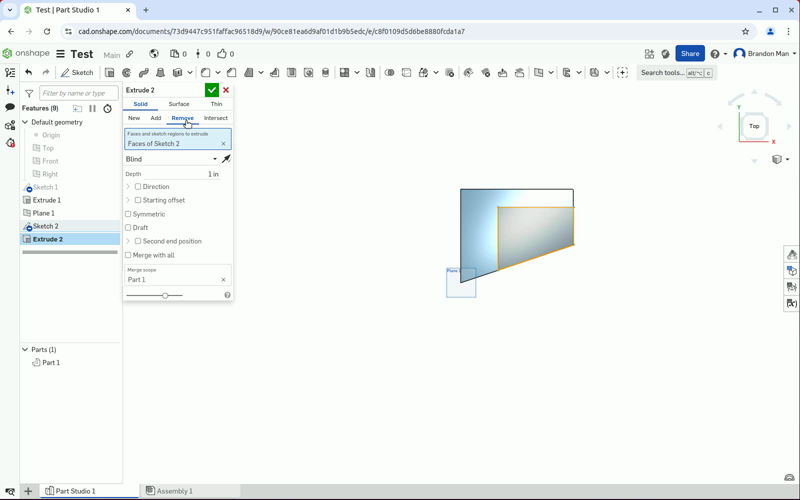
key(tab, 4)
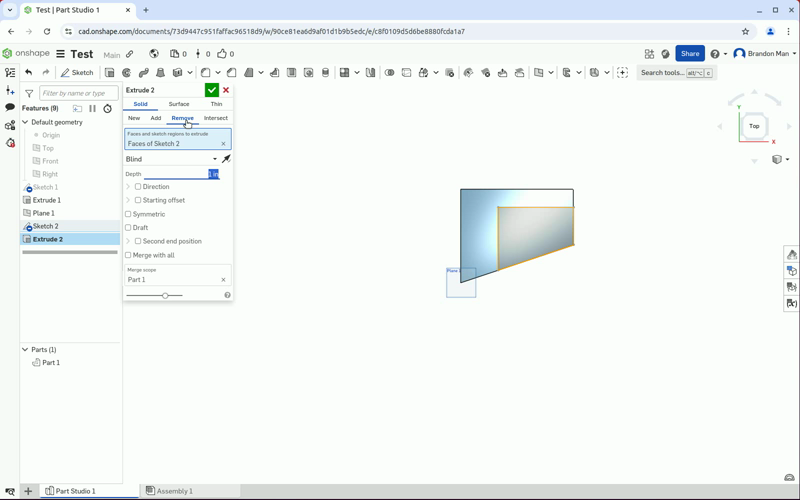
text(11.554)
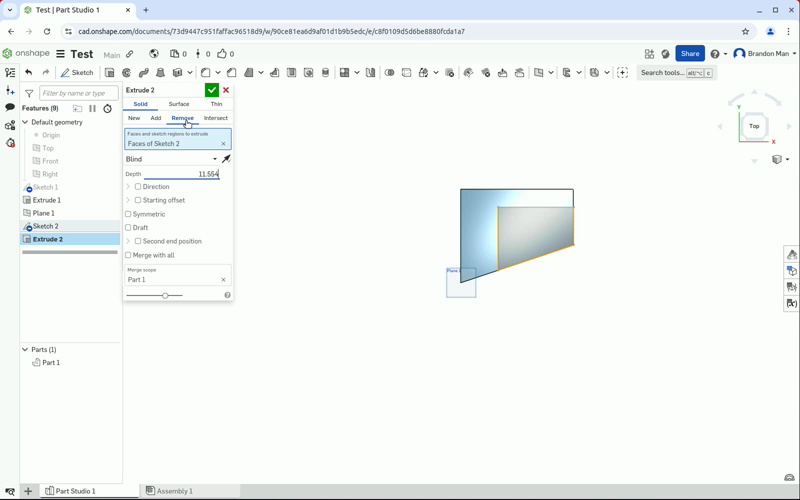
key(tab, 6)
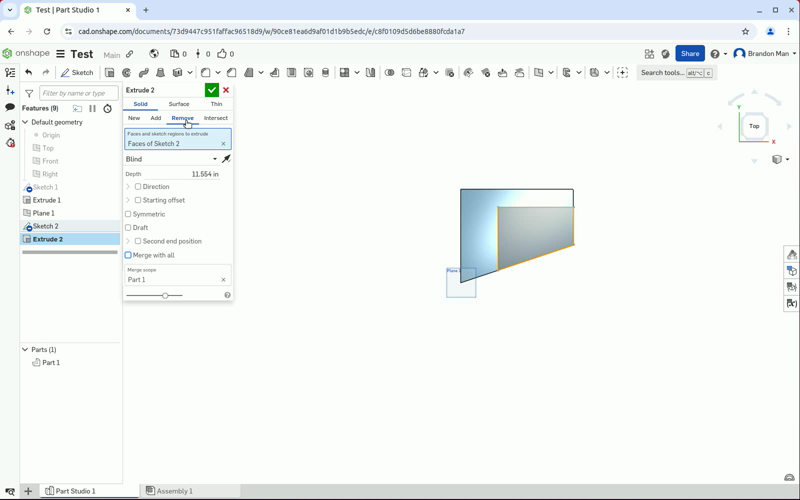
key(space)
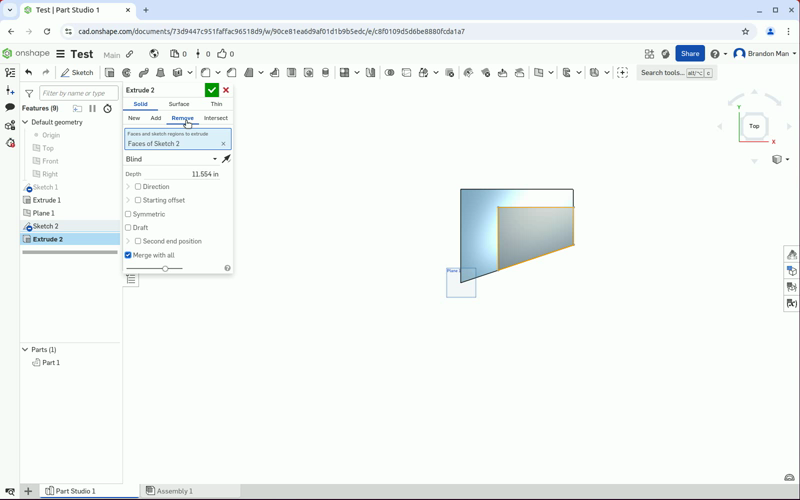
key(enter)
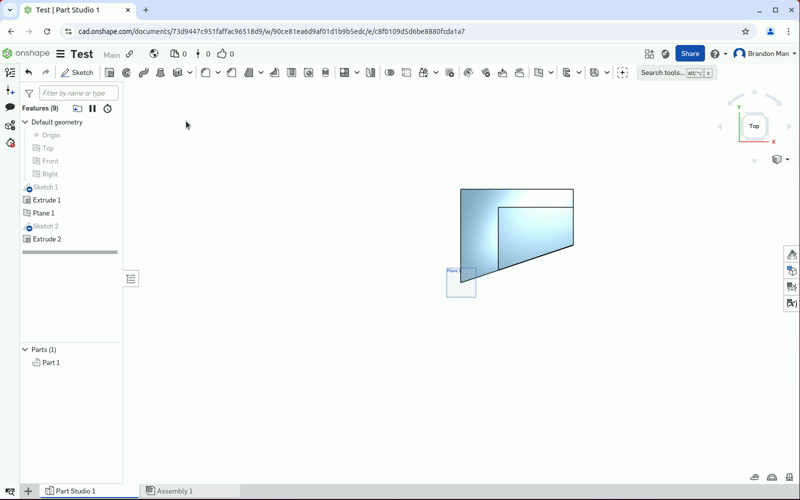
key(shift+h)
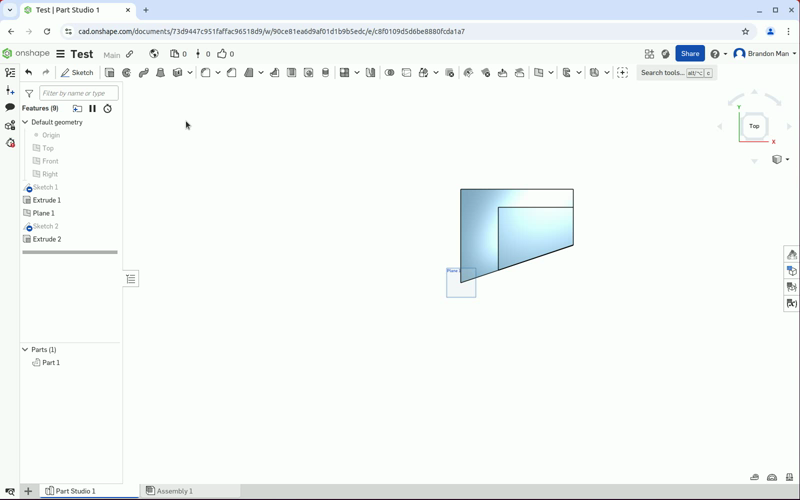
key(shift+h)
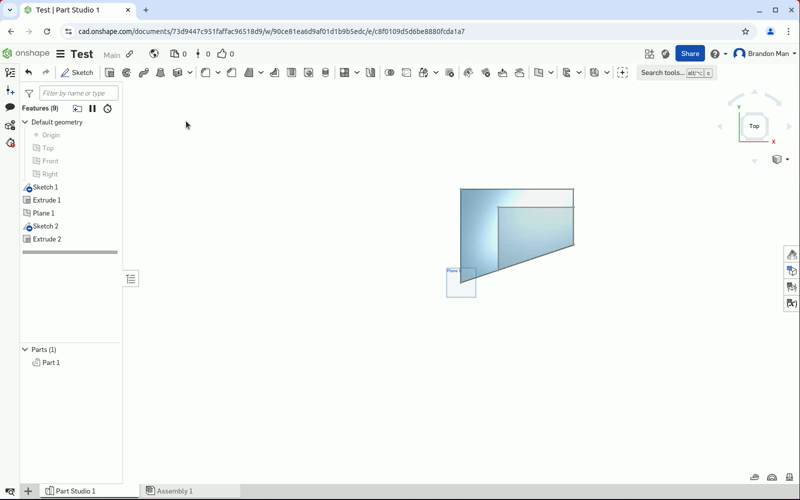
key(shift+7)
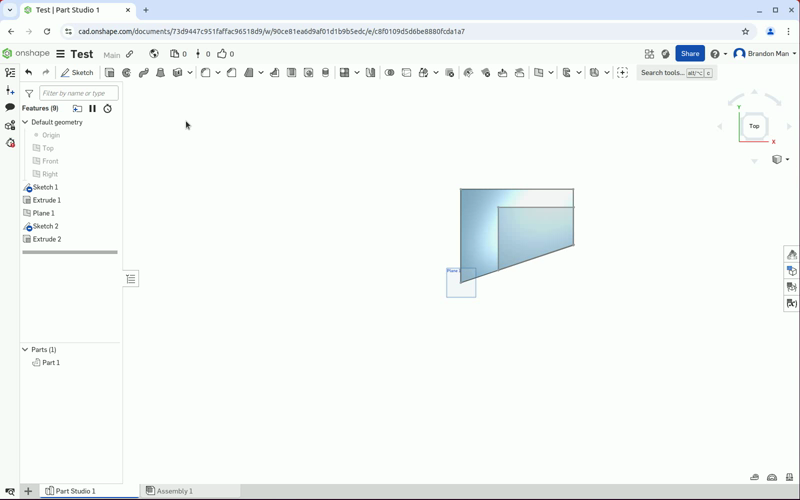
key(up, 3)
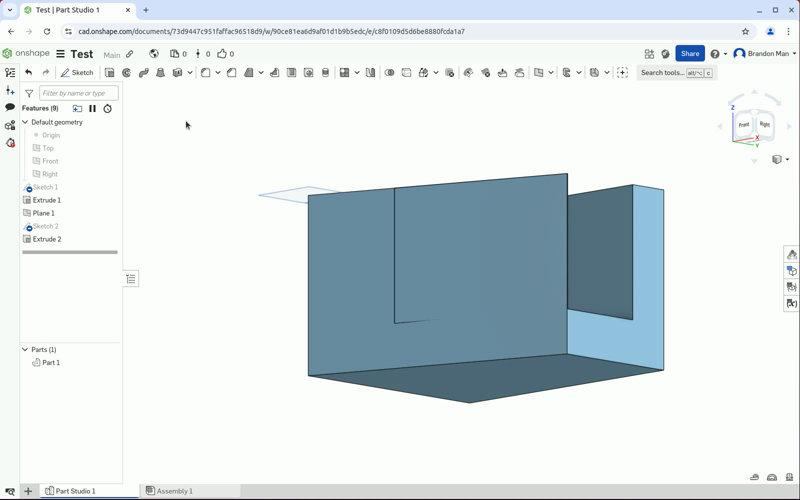
key(left, 3)
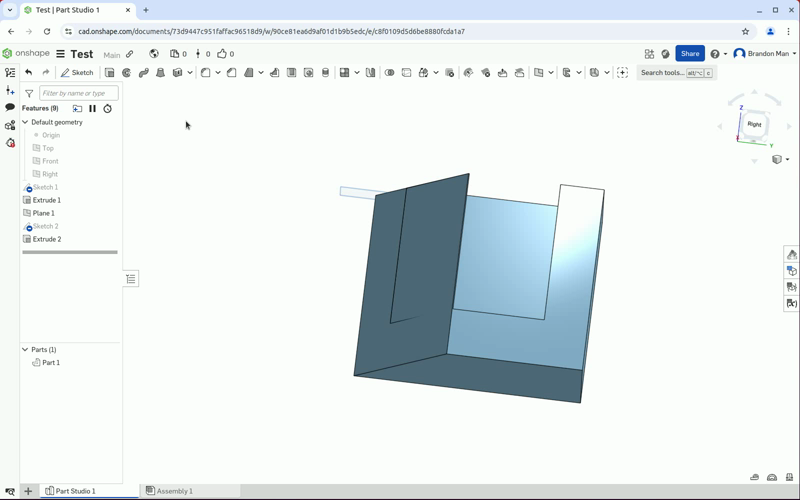
key(right, 3)
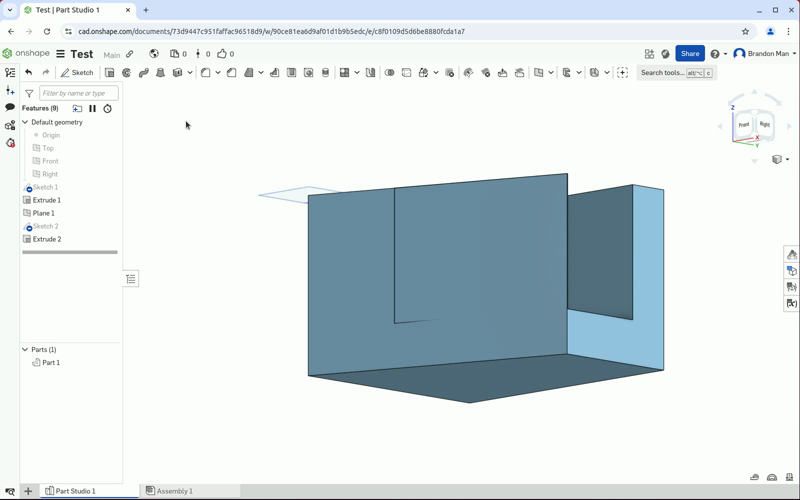
key(down, 3)
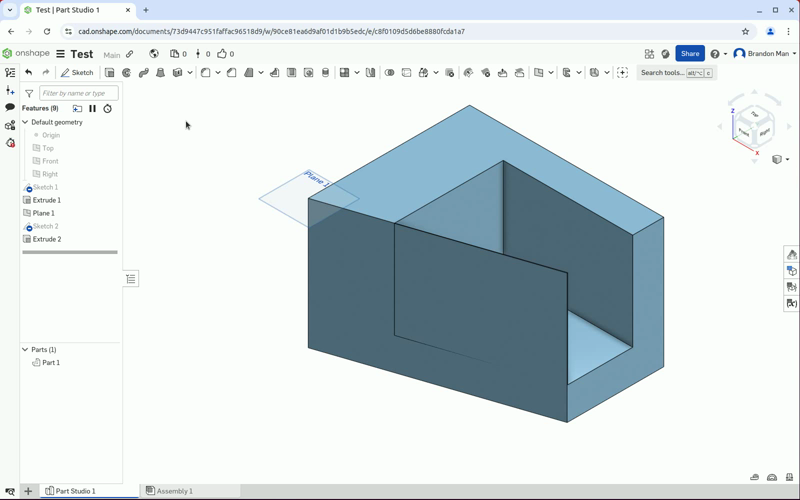
mouse_move(73, 189)
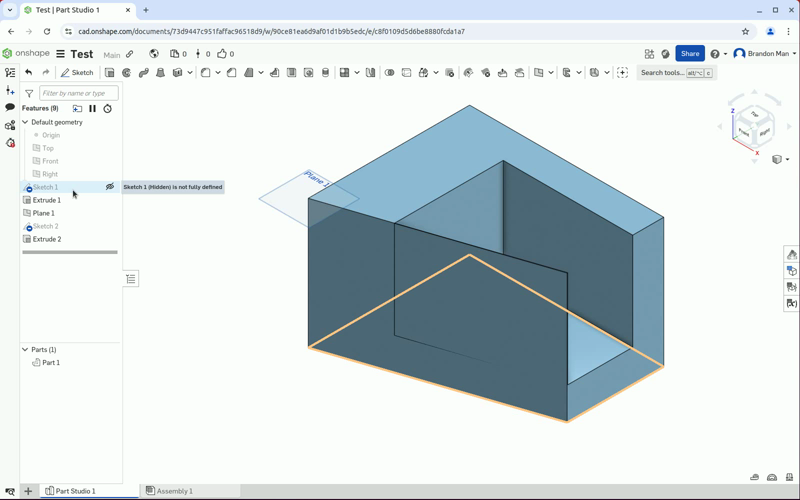
click(73, 189)